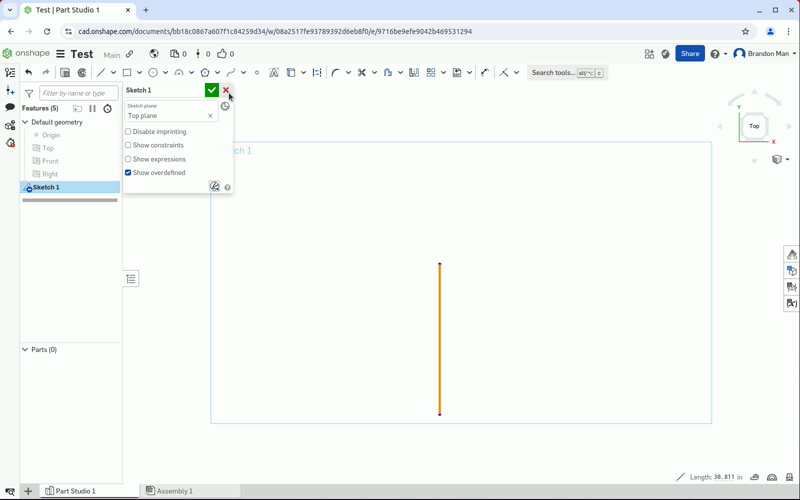
key(shift+h)
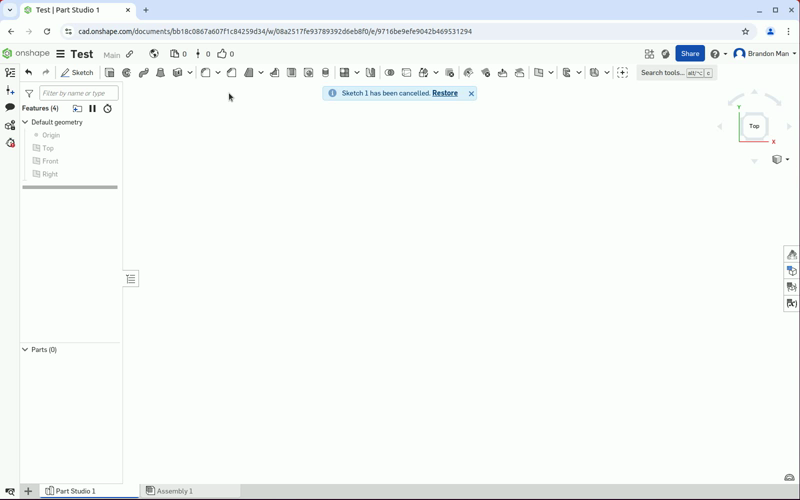
mouse_move(73, 352)
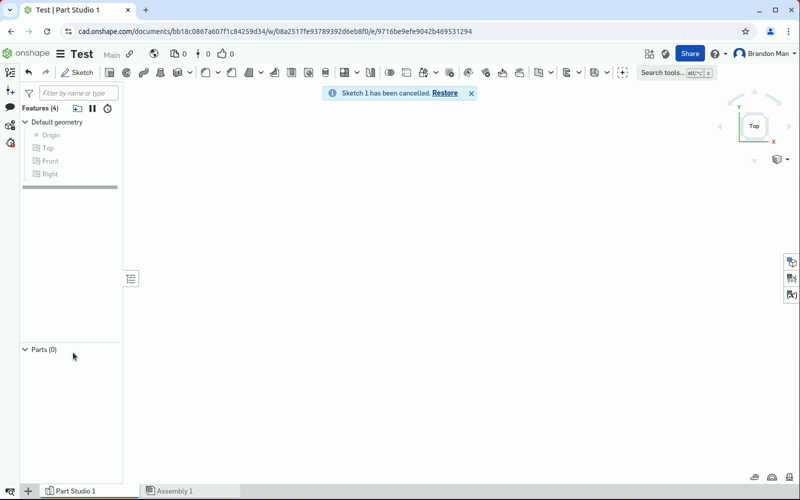
key(y)
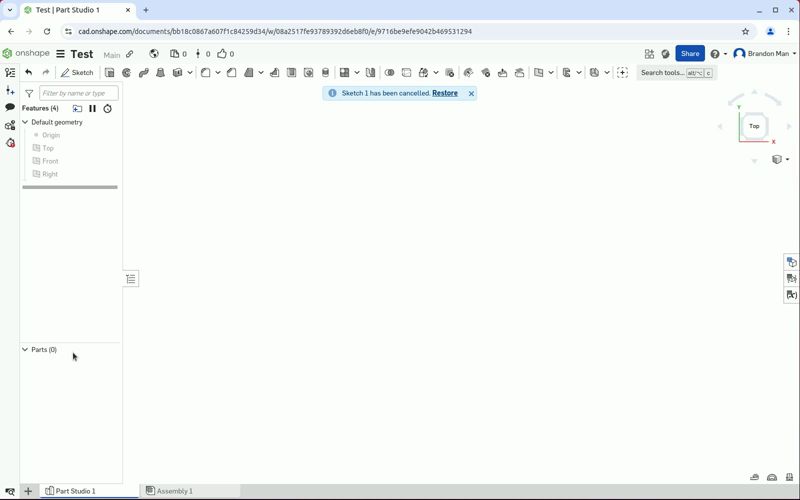
key(shift+p)
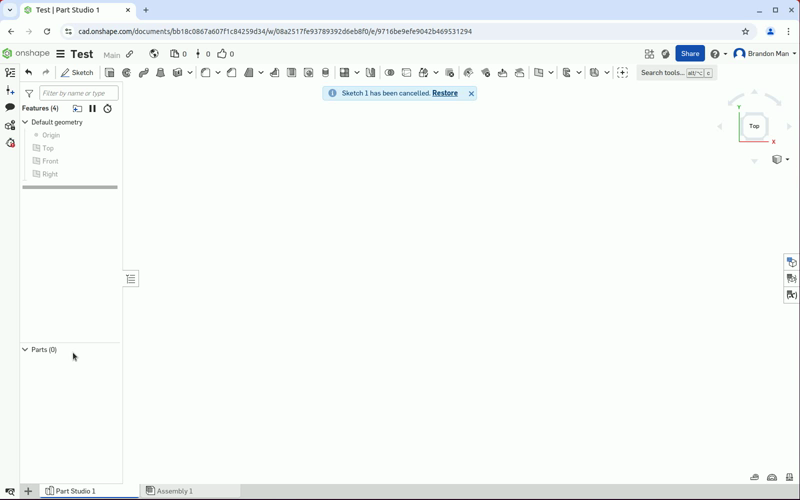
key(space)
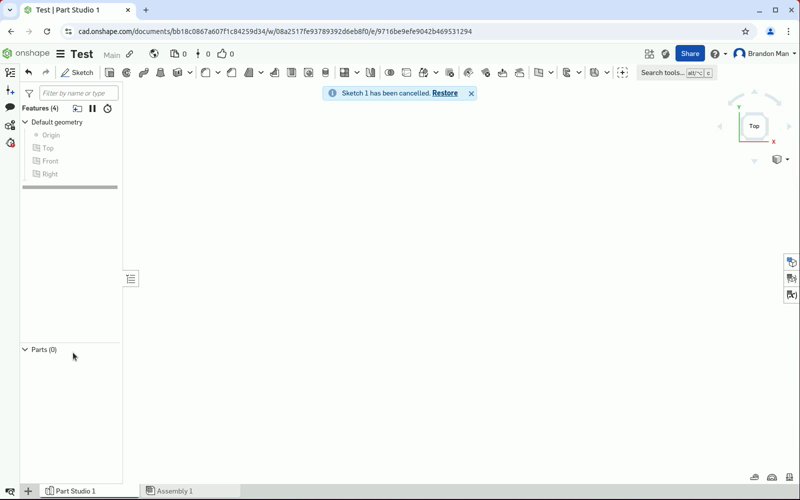
key_down(shift)
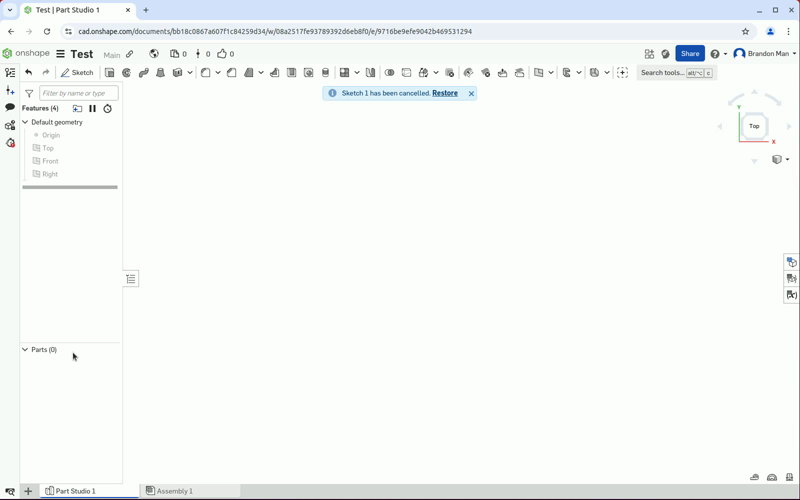
key(up)
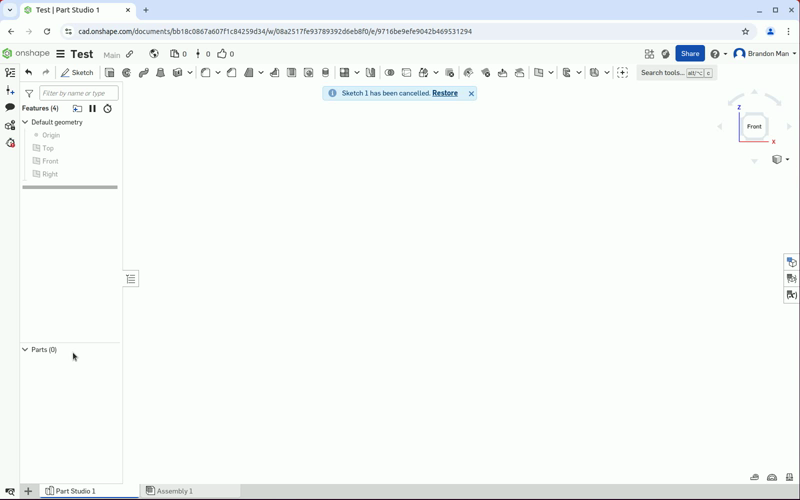
key_up(shift)
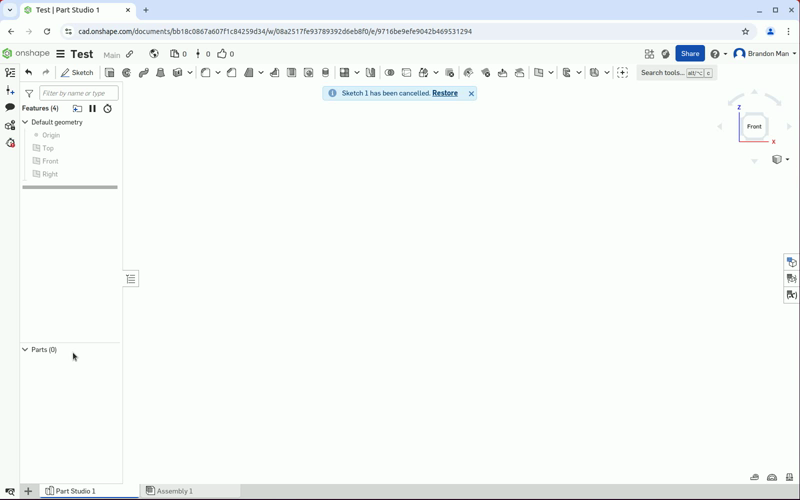
mouse_move(73, 352)
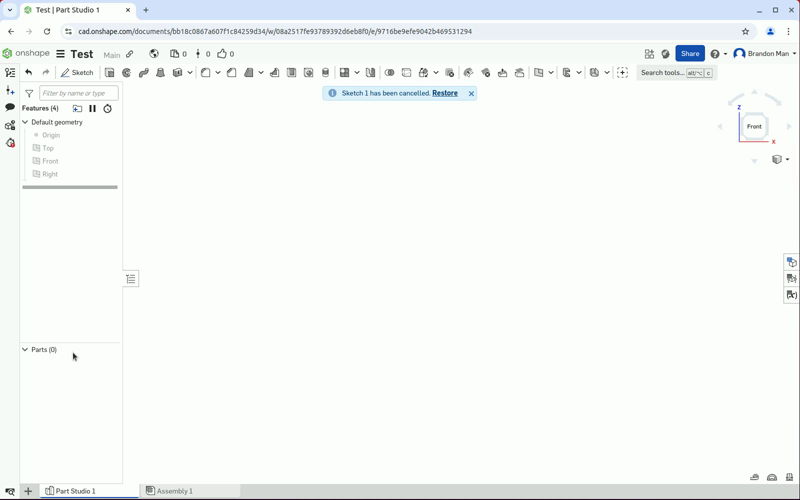
key(shift+y)
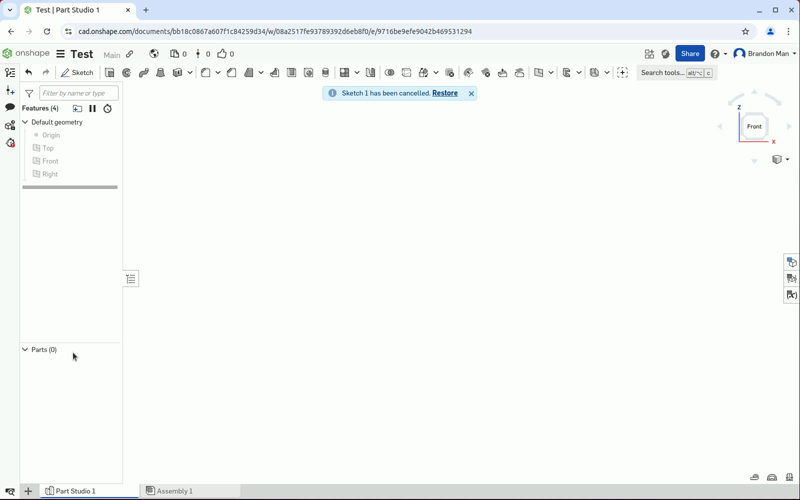
key(shift+s)
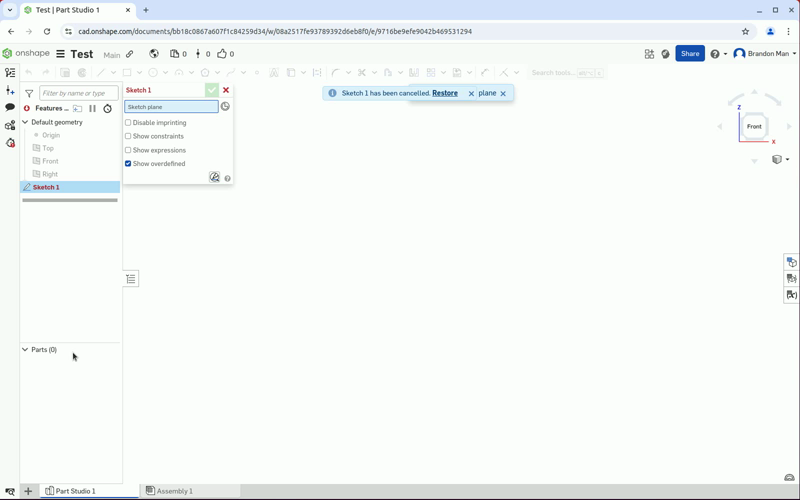
mouse_move(73, 163)
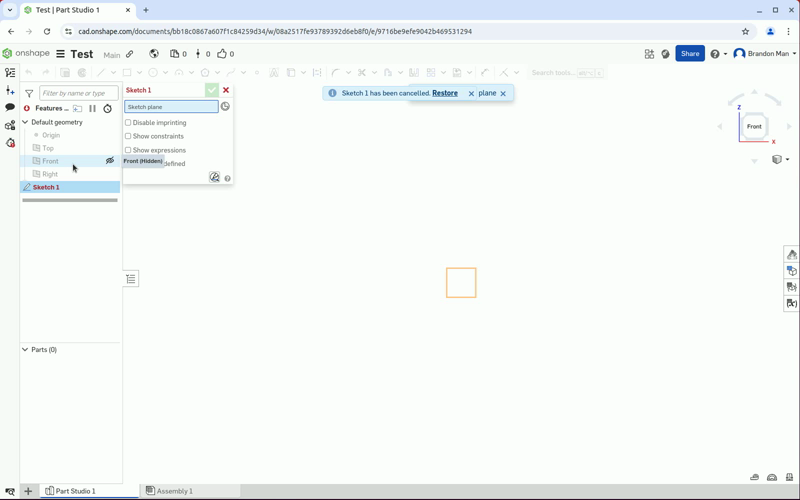
click(73, 163)
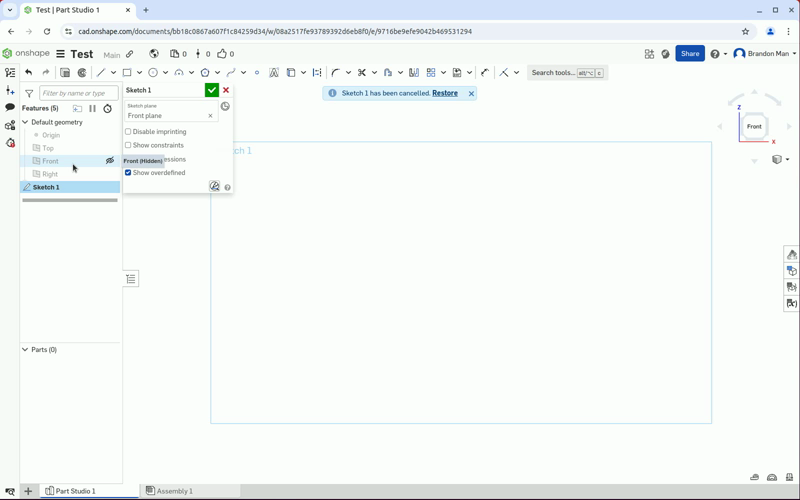
mouse_move(73, 352)
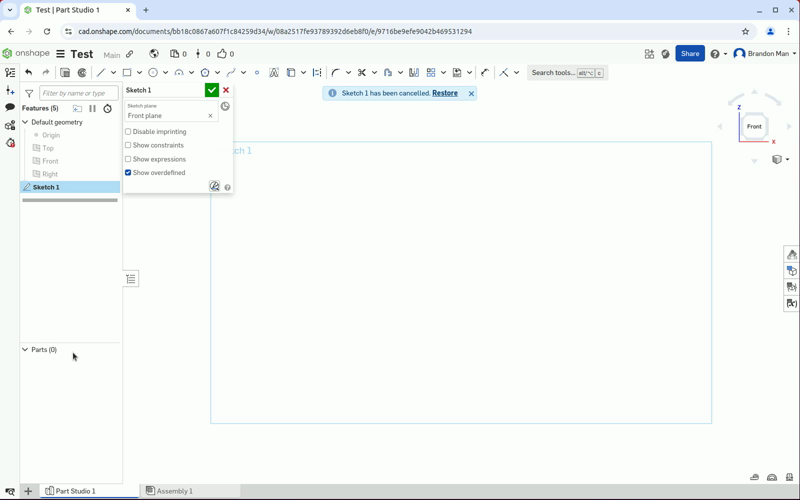
key(y)
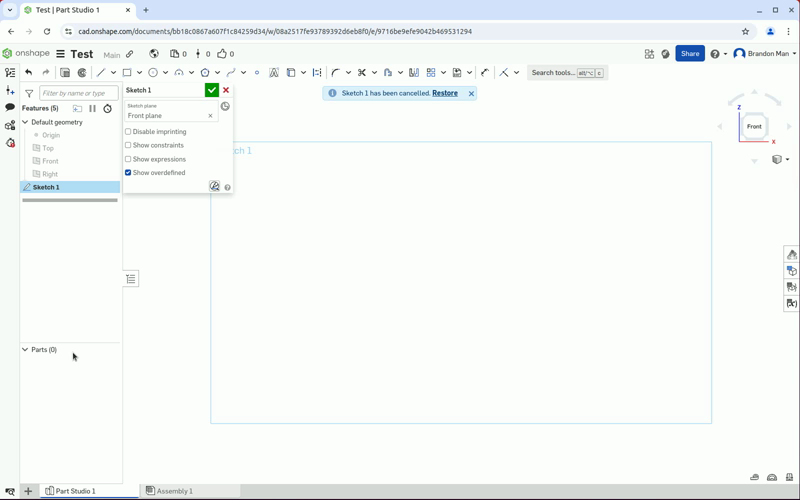
key(l)
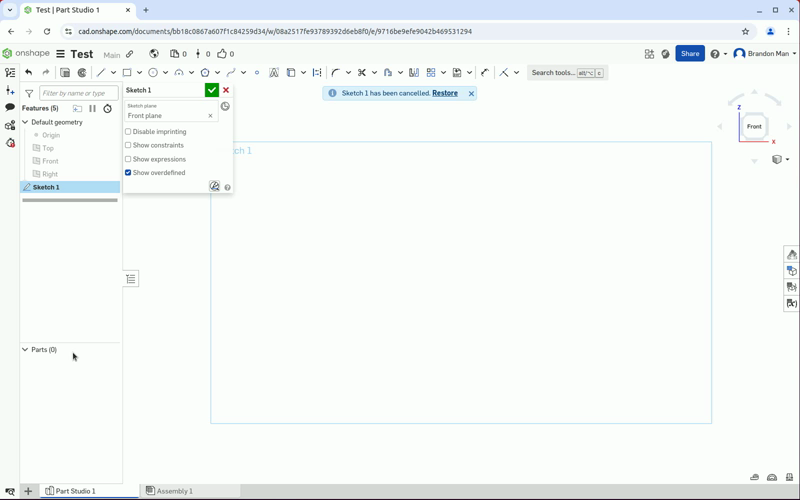
key_down(shift)
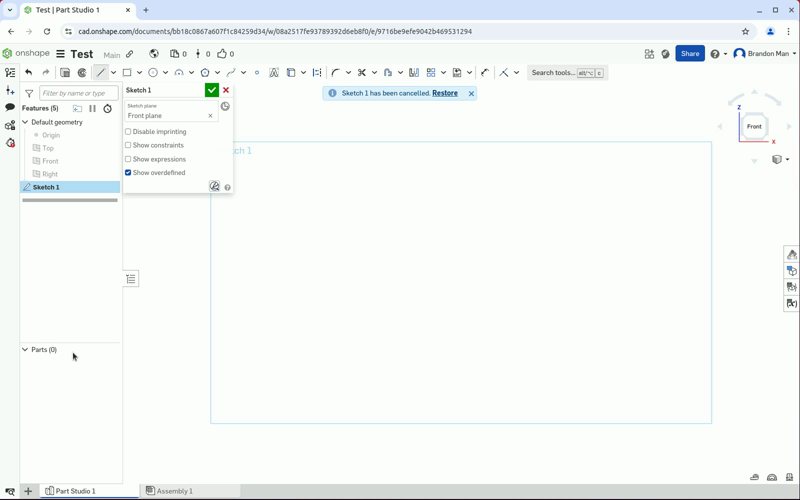
mouse_move(348, 282)
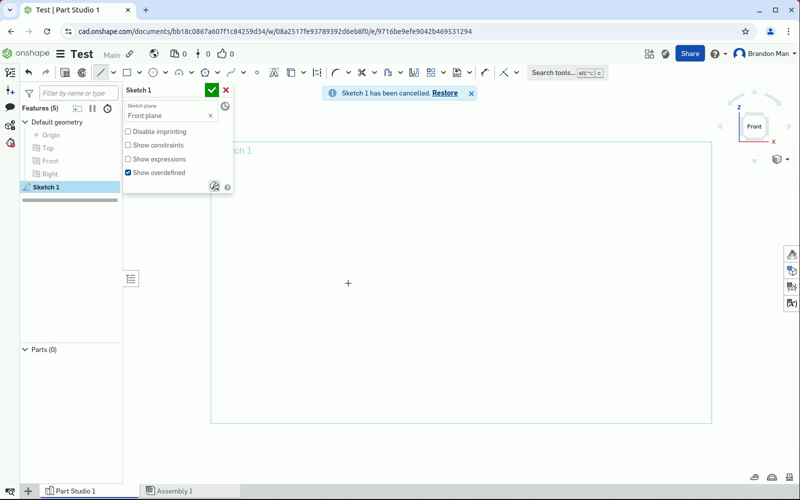
click(348, 282)
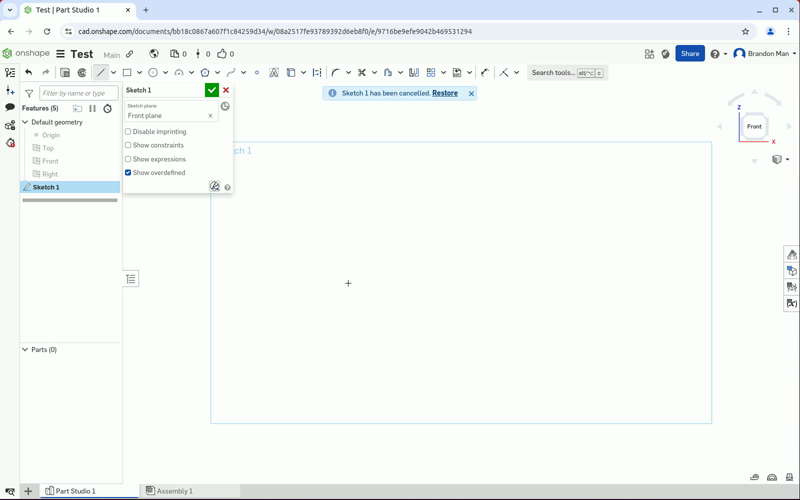
key_up(shift)
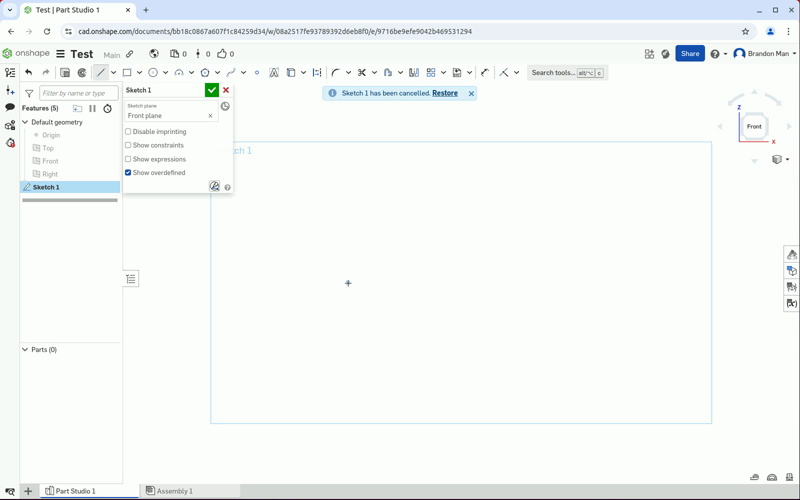
key_down(shift)
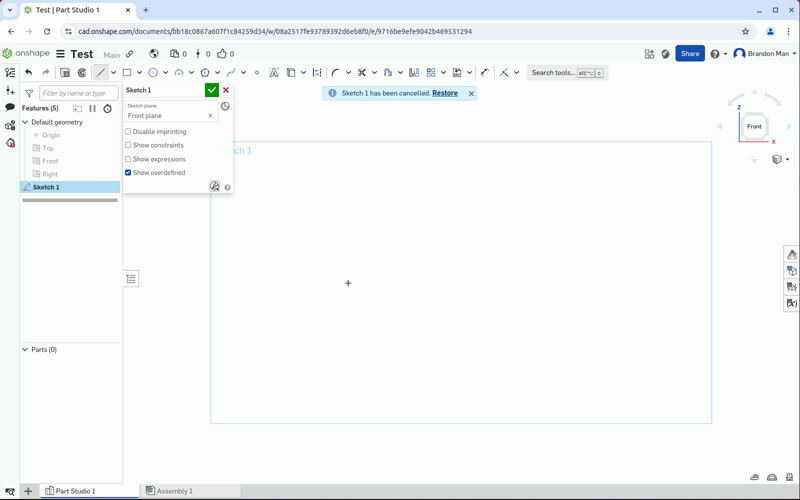
mouse_move(404, 379)
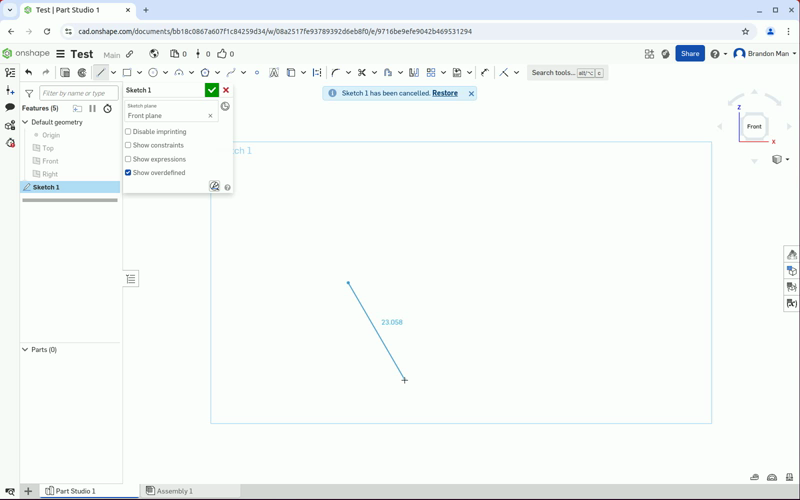
click(404, 379)
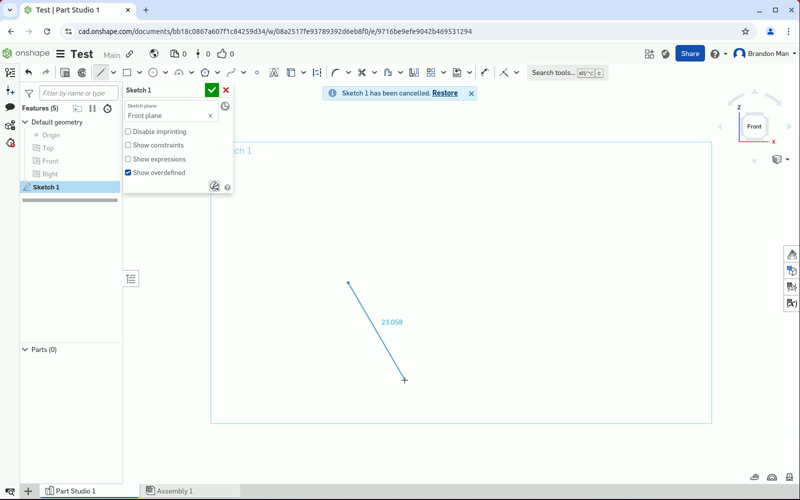
key_up(shift)
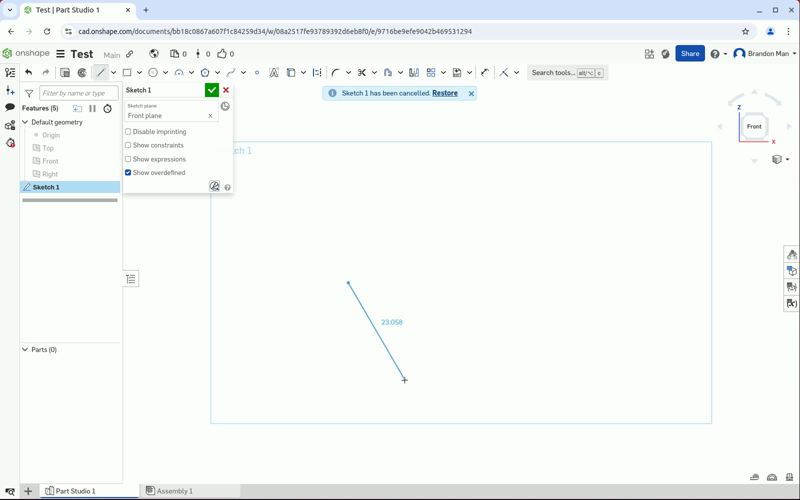
key_down(shift)
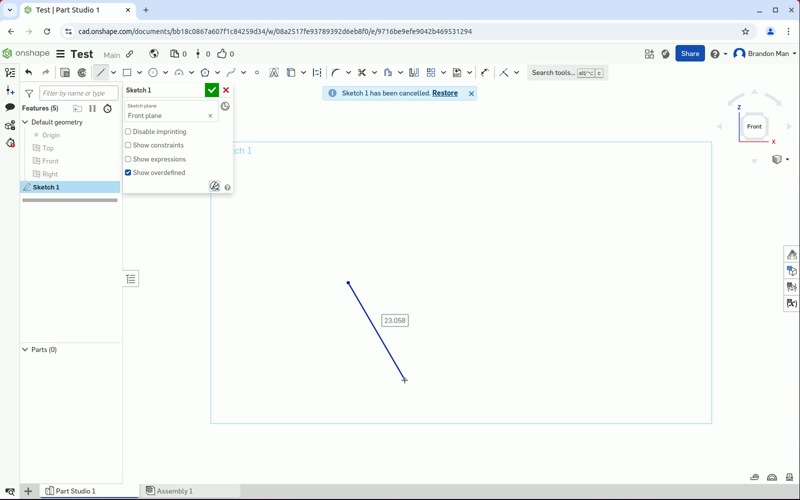
mouse_move(515, 379)
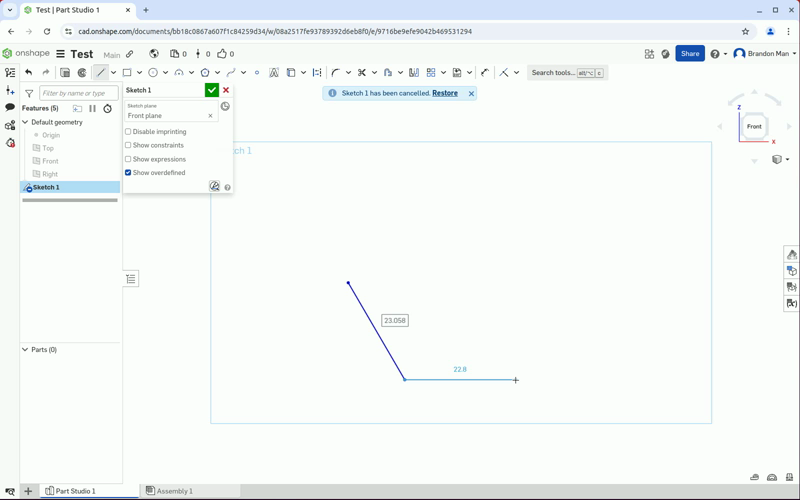
click(515, 379)
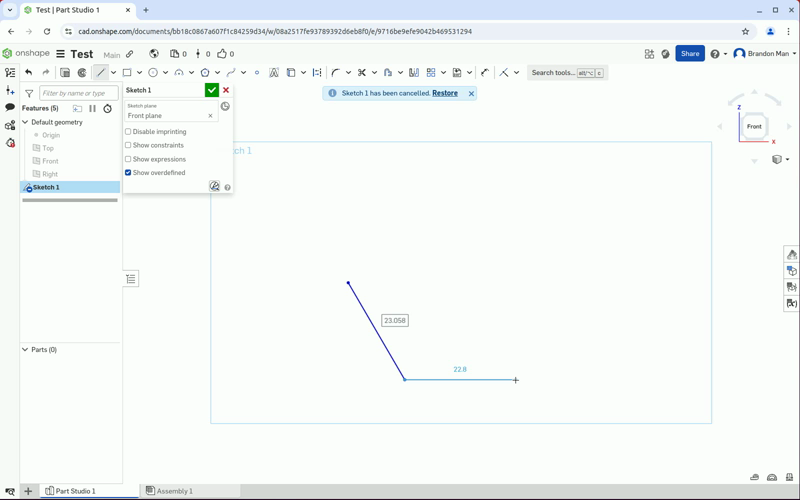
key_up(shift)
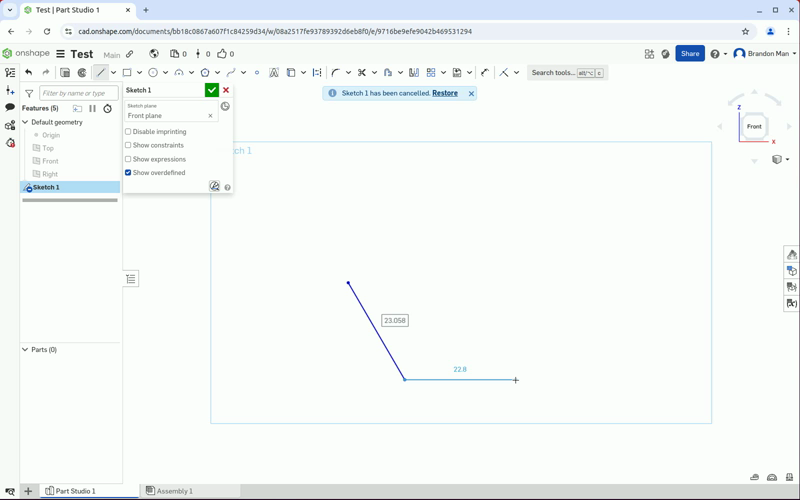
key_down(shift)
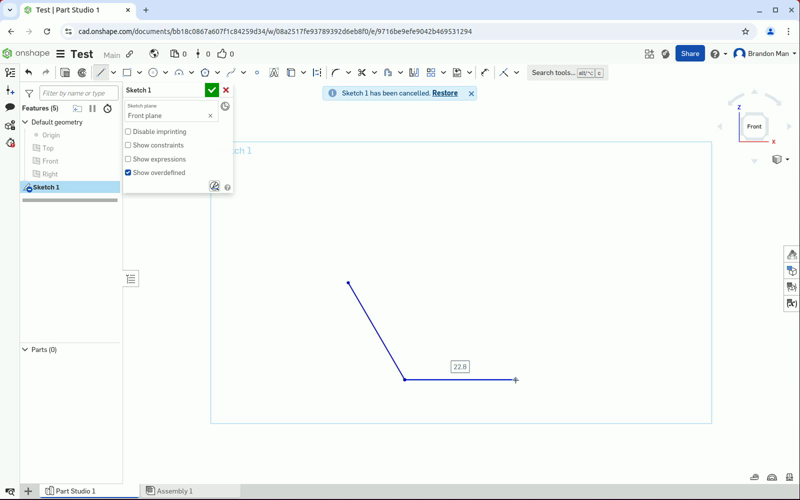
mouse_move(572, 282)
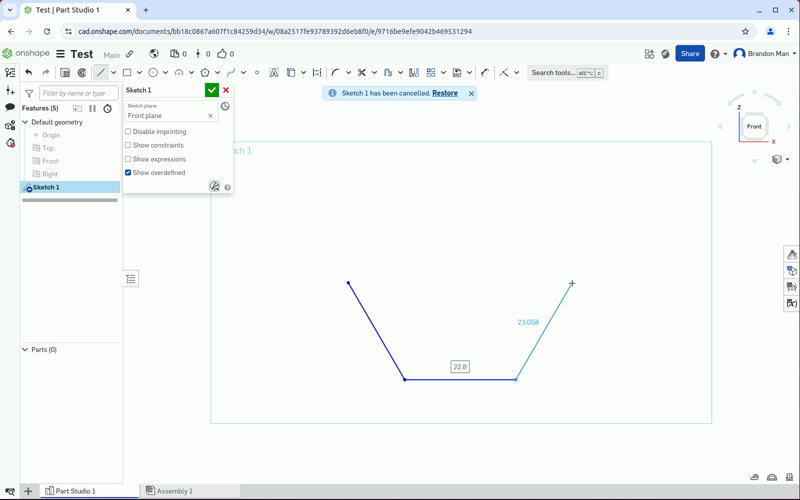
click(572, 282)
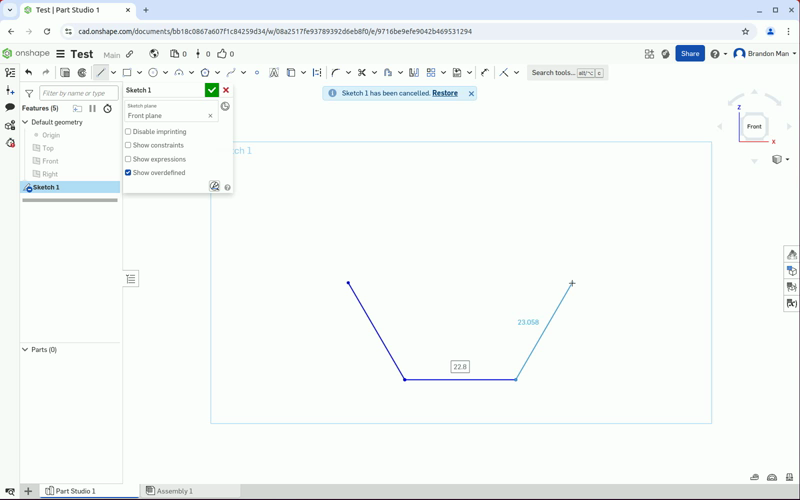
key_up(shift)
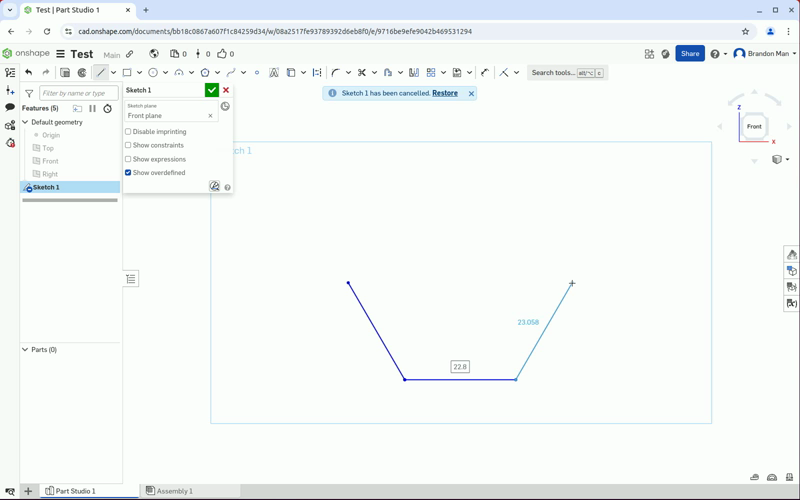
key_down(shift)
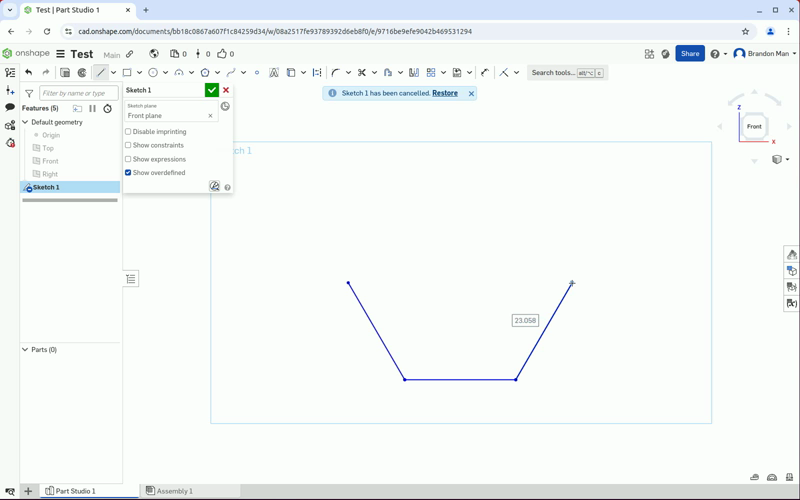
mouse_move(515, 186)
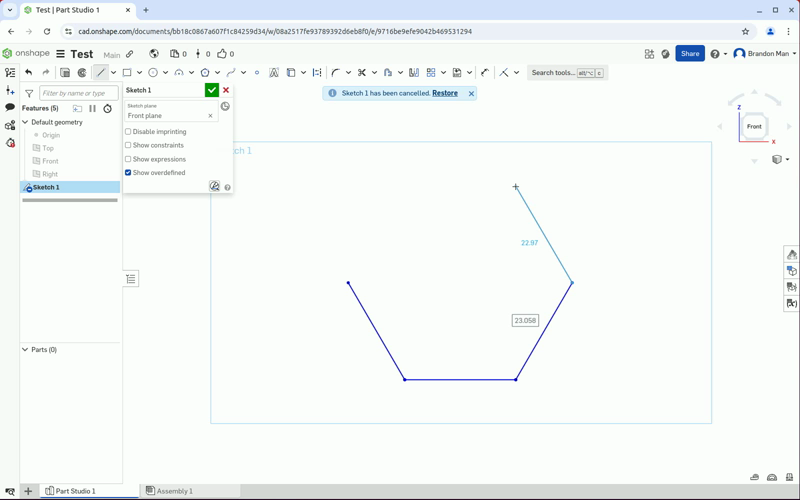
click(515, 186)
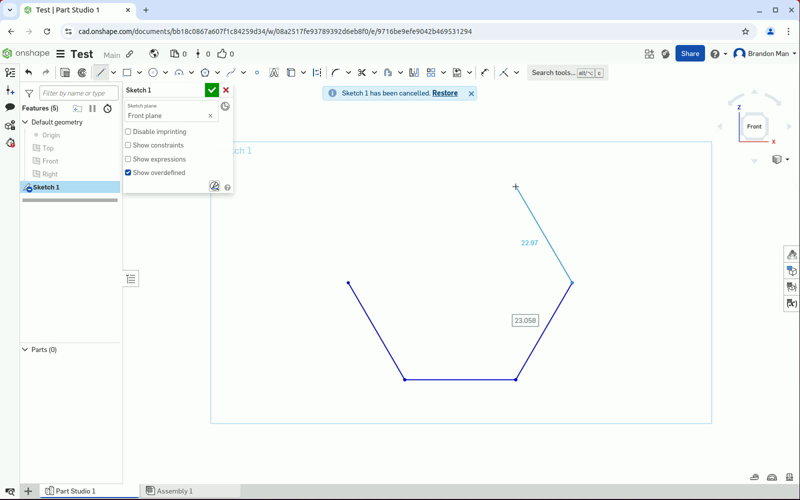
key_up(shift)
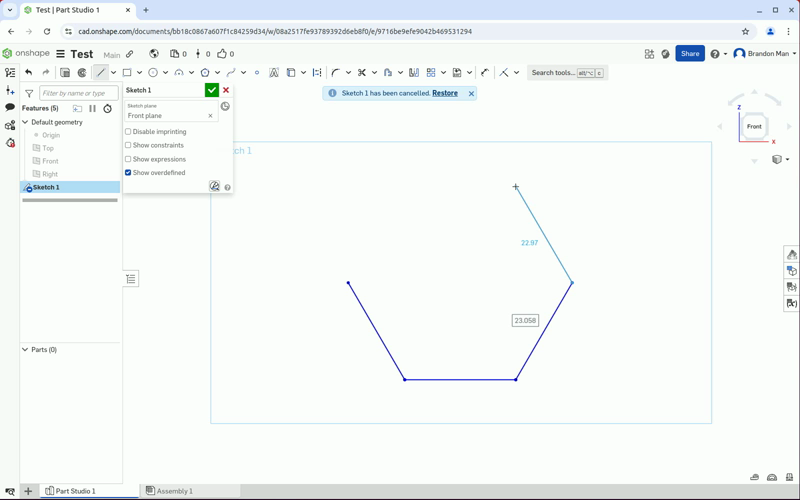
key_down(shift)
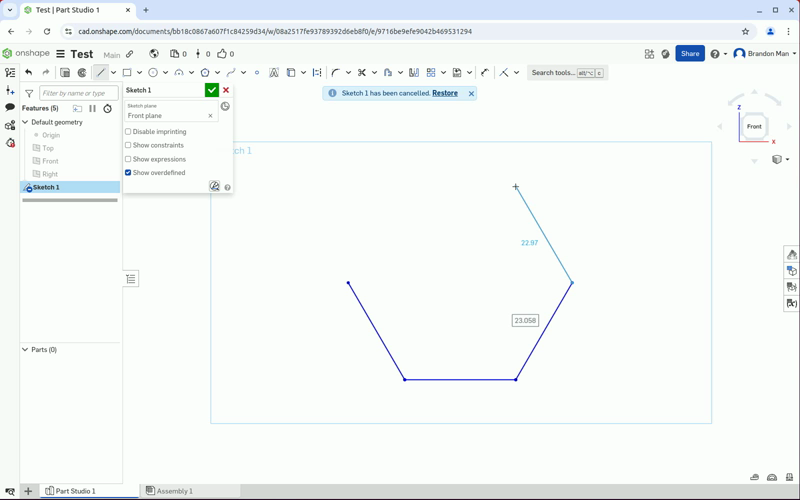
mouse_move(404, 186)
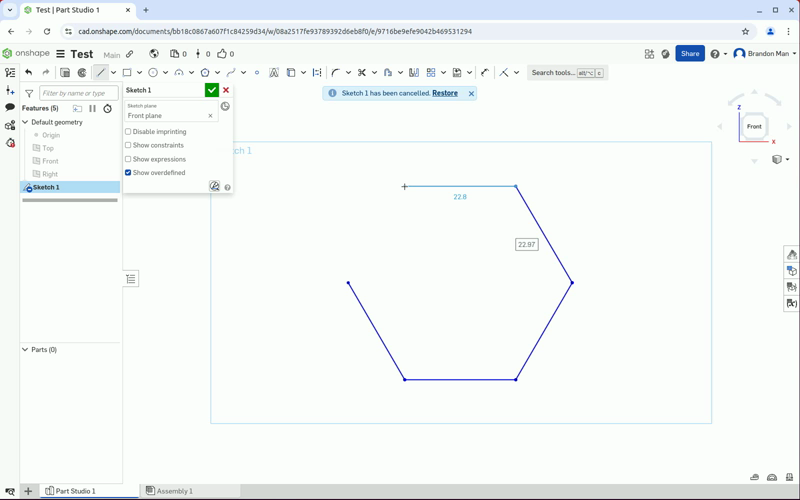
click(404, 186)
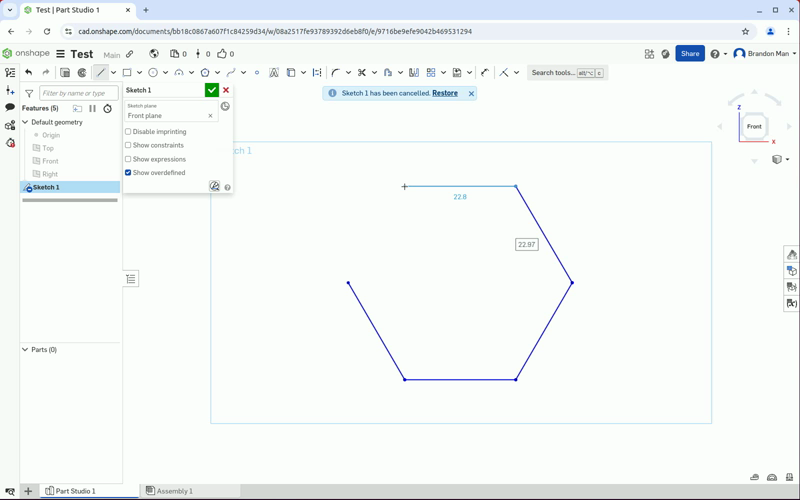
key_up(shift)
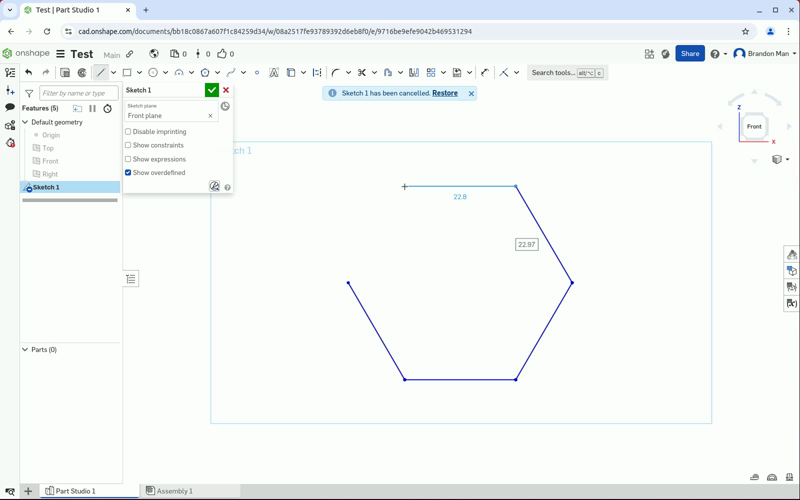
key_down(shift)
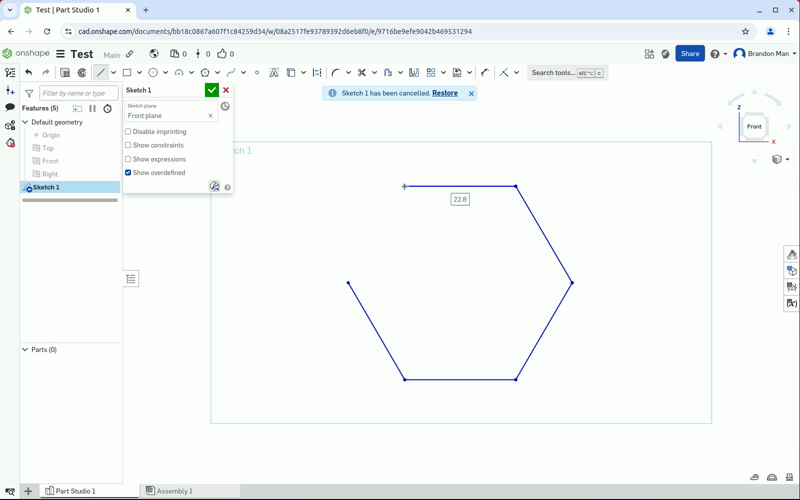
mouse_move(348, 282)
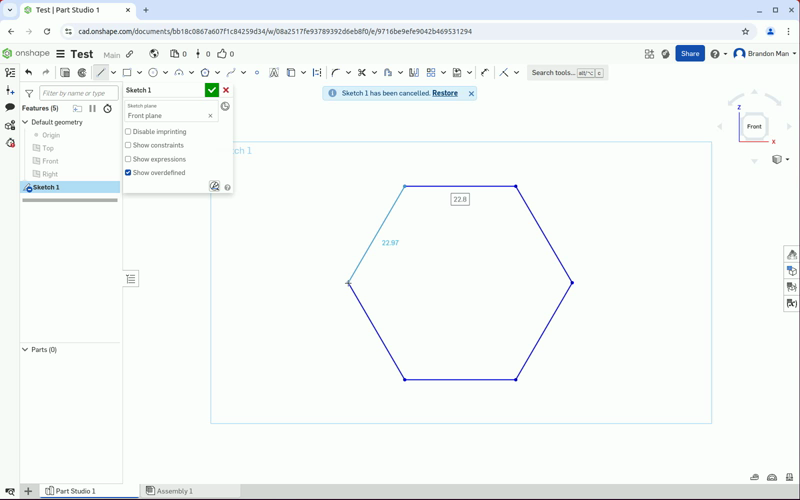
key_up(shift)
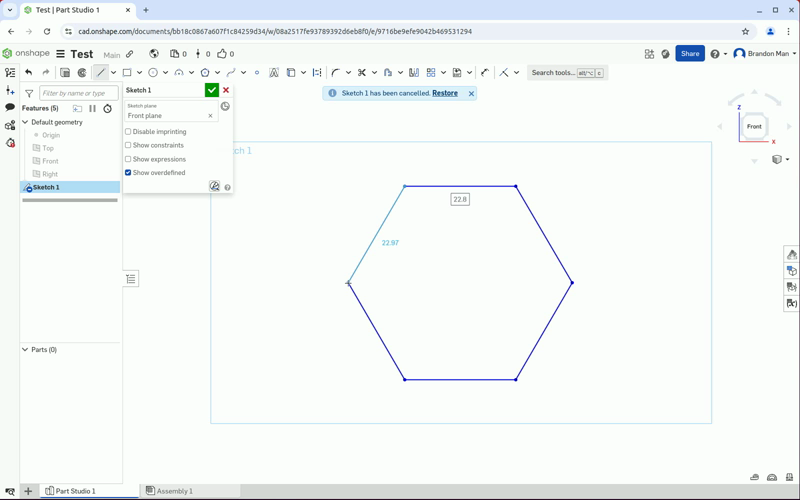
click(348, 282)
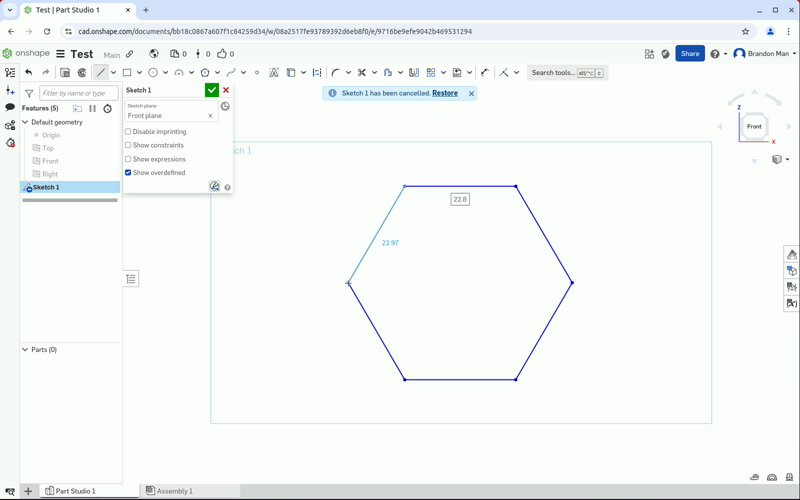
key(esc)
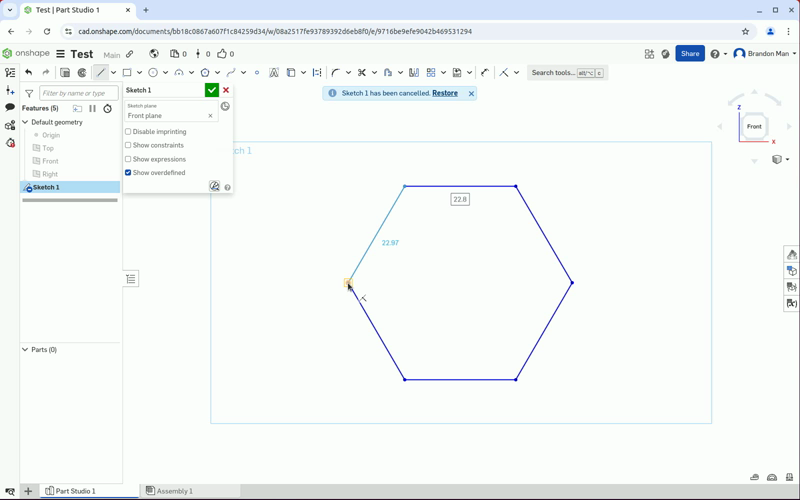
mouse_move(510, 277)
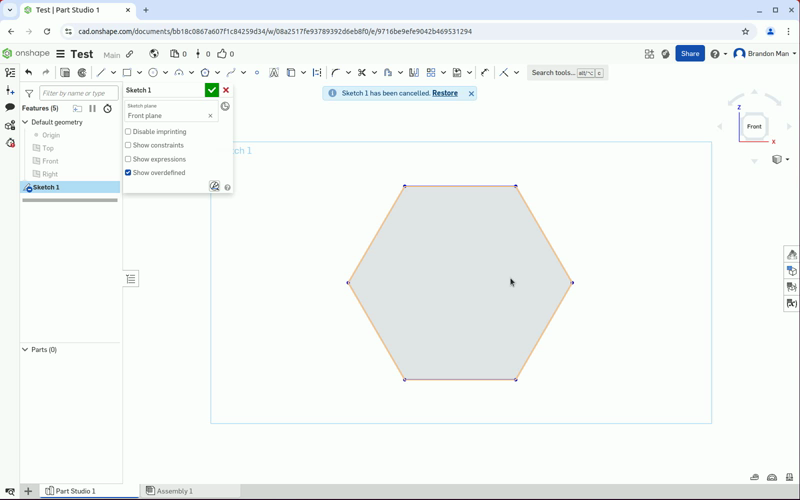
click(510, 277)
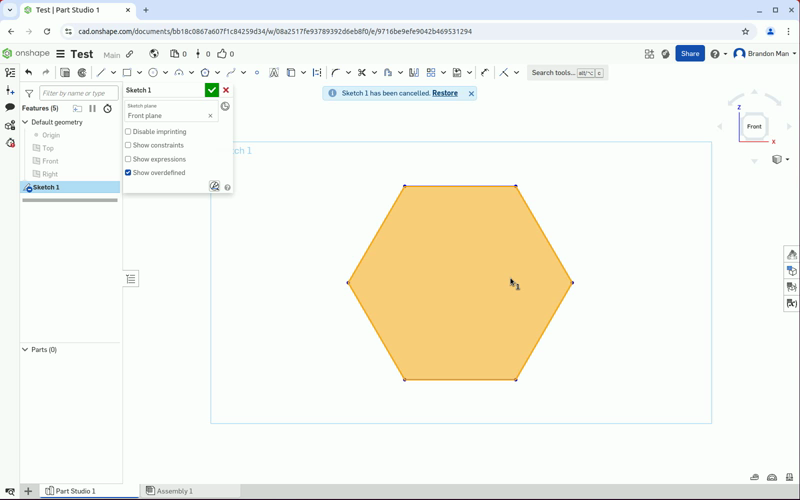
mouse_move(73, 352)
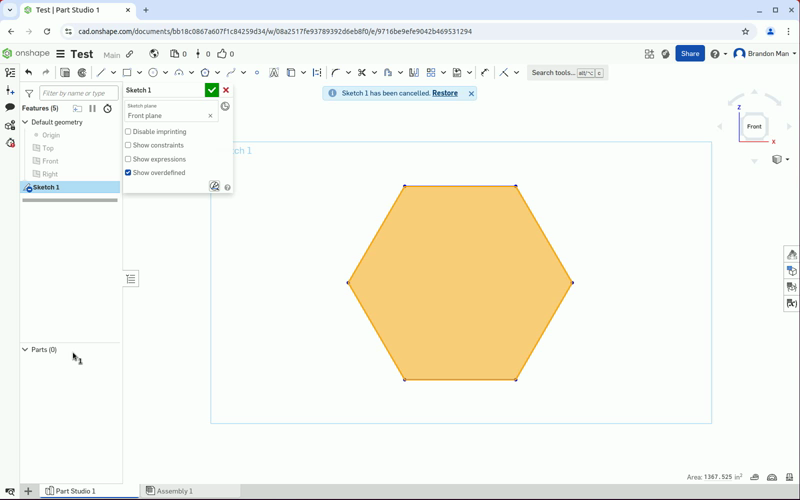
key(shift+y)
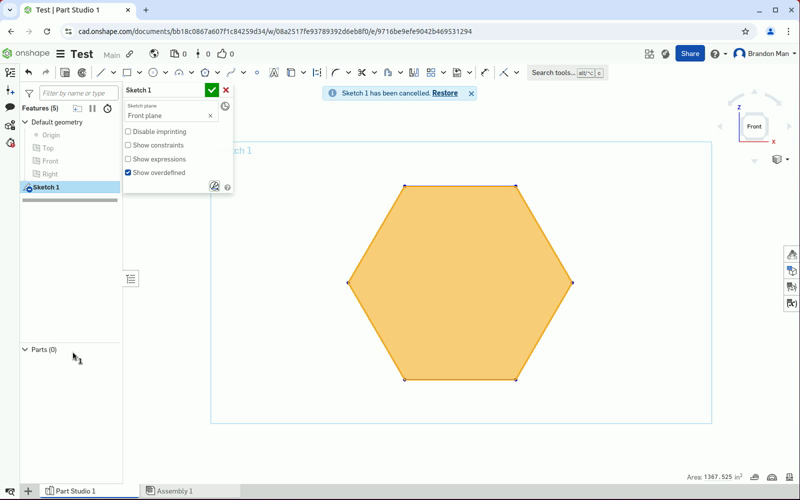
key(shift+e)
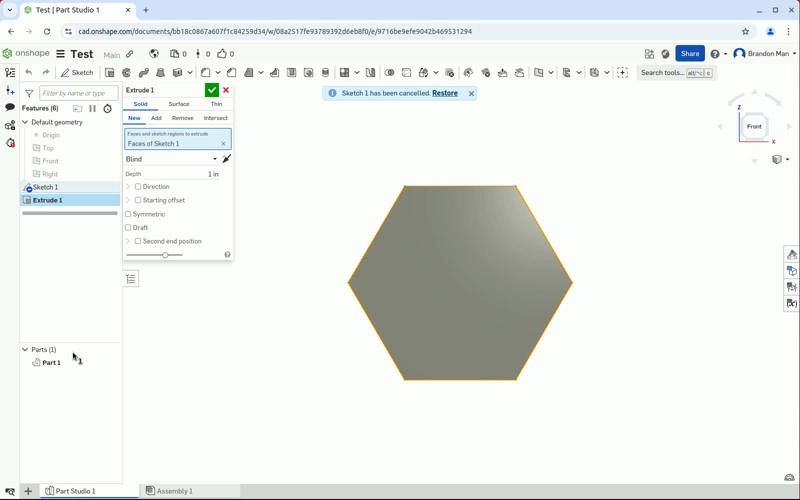
mouse_move(143, 106)
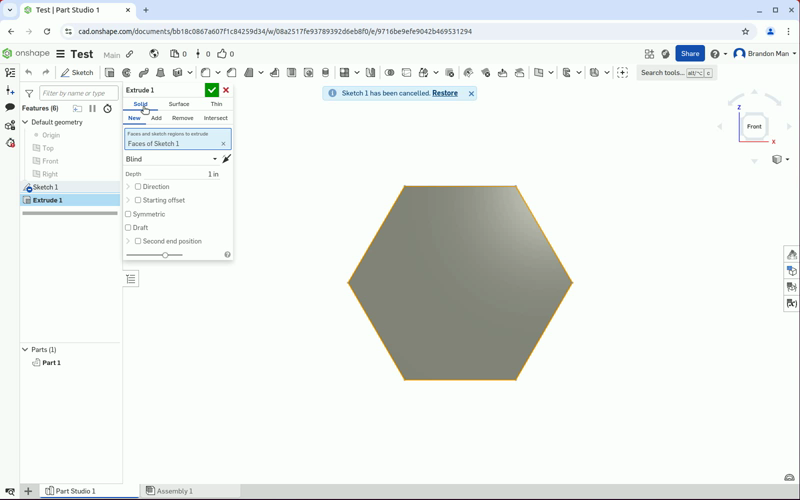
click(143, 106)
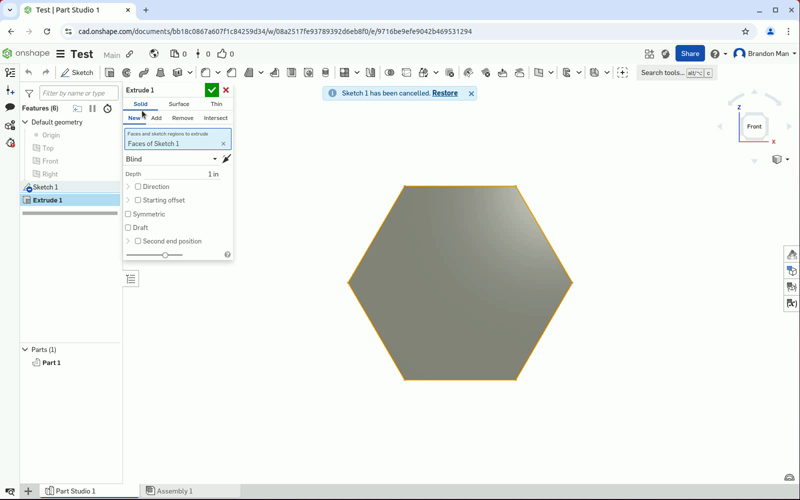
mouse_move(137, 120)
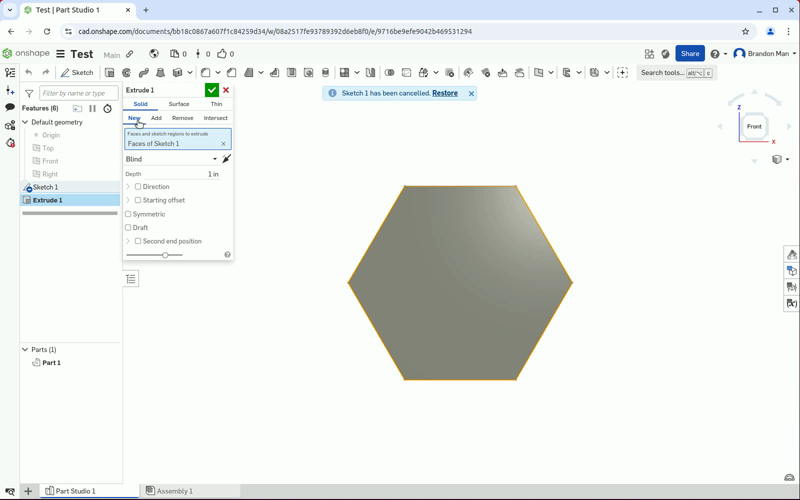
click(137, 120)
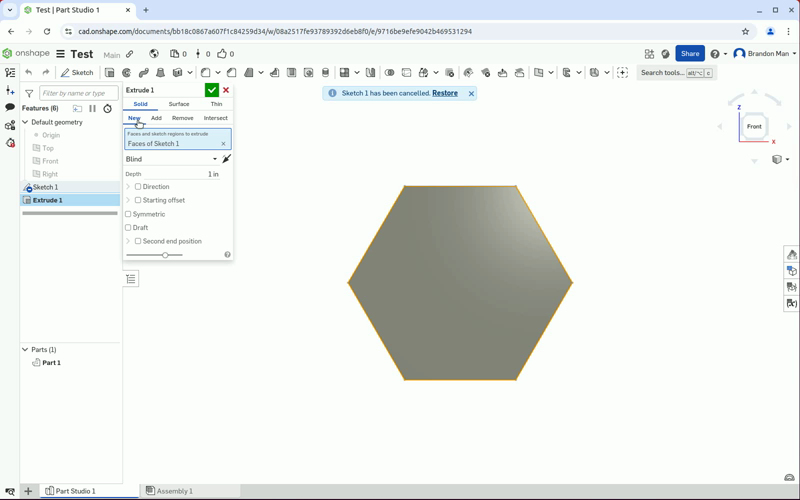
key(tab, 4)
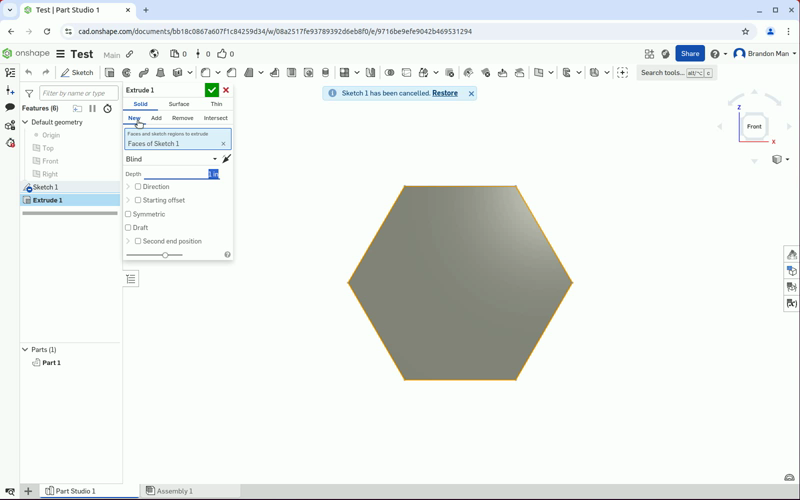
text(17.572)
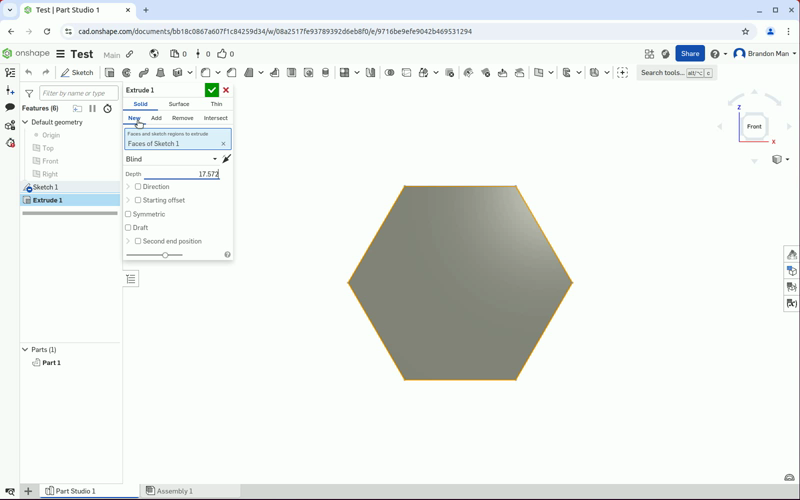
key(enter)
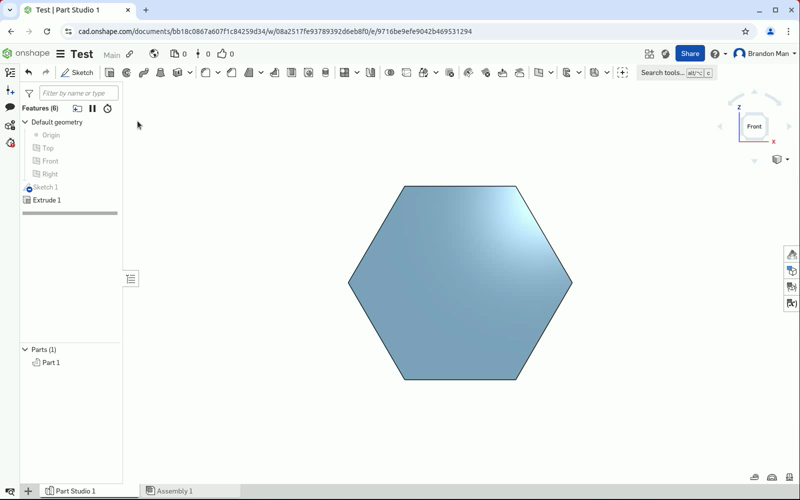
key(shift+h)
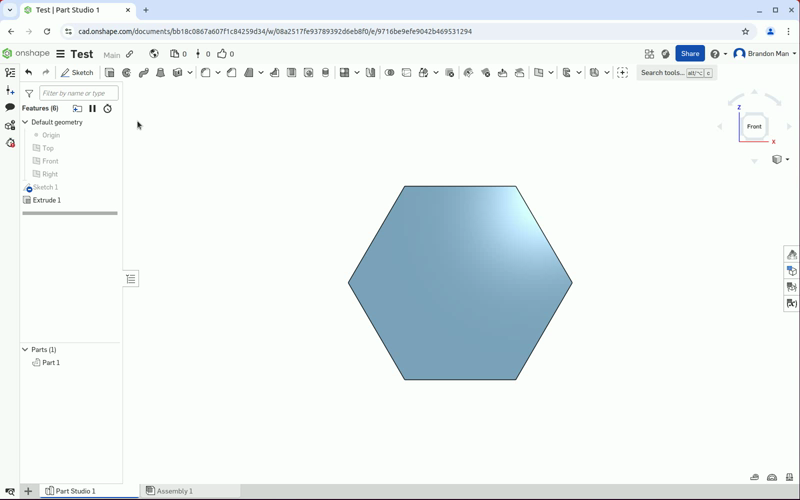
key(shift+h)
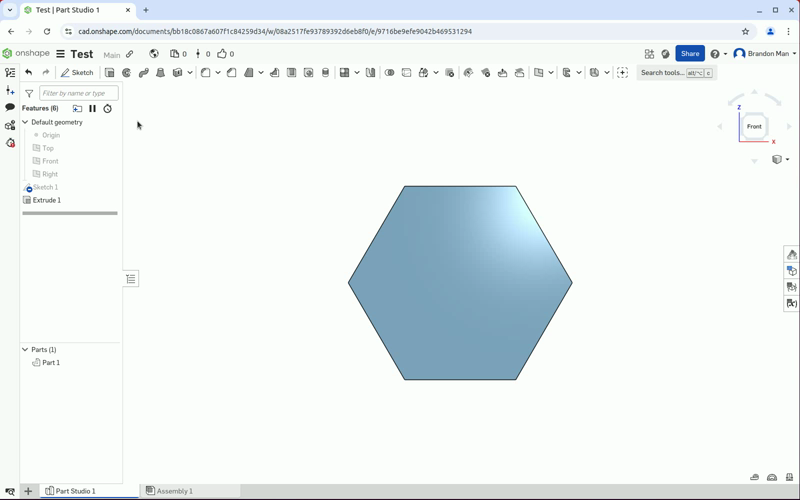
mouse_move(73, 189)
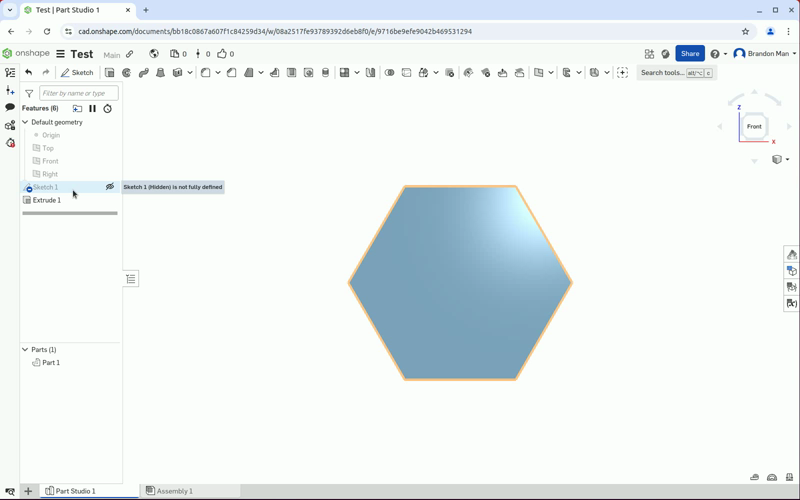
click(73, 189)
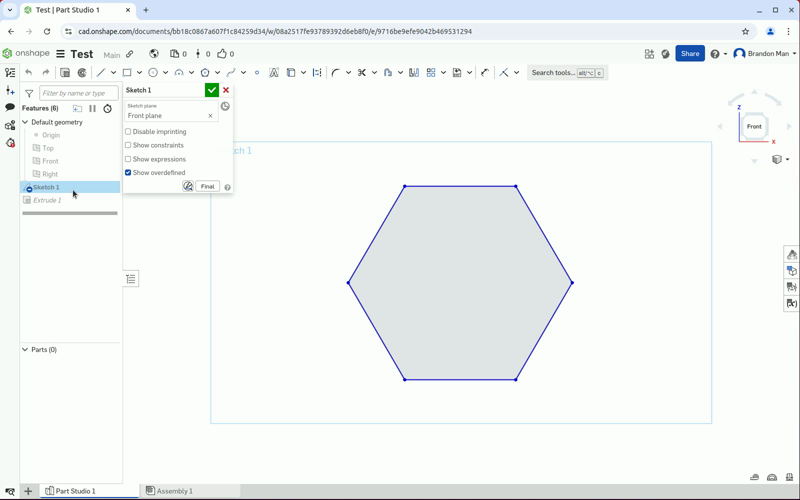
mouse_move(229, 92)
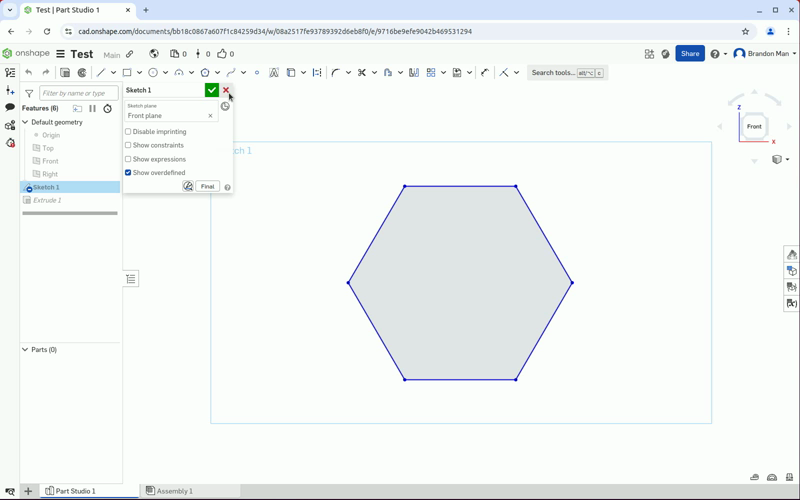
click(229, 92)
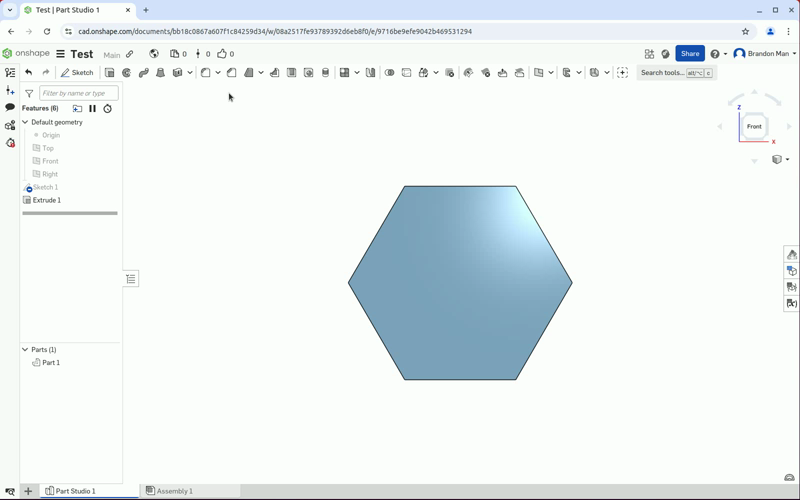
mouse_move(541, 75)
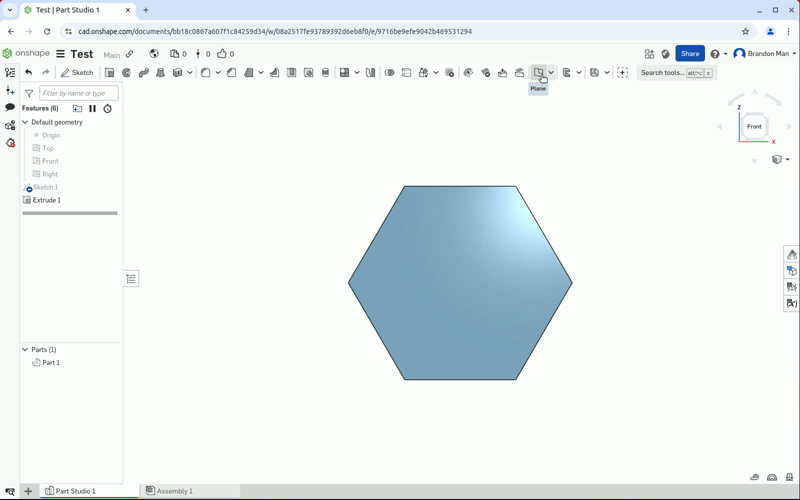
click(541, 75)
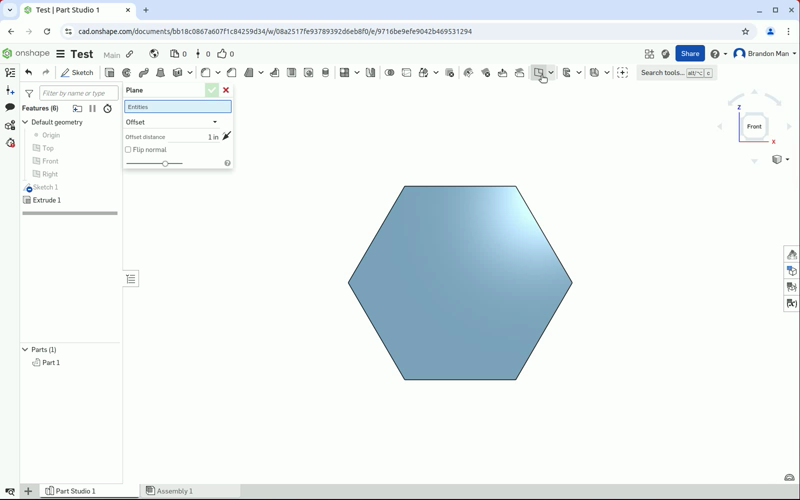
mouse_move(73, 163)
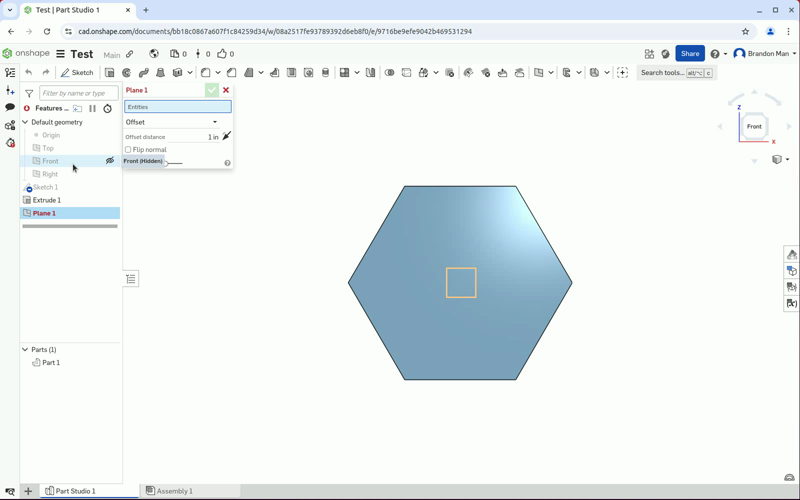
click(73, 163)
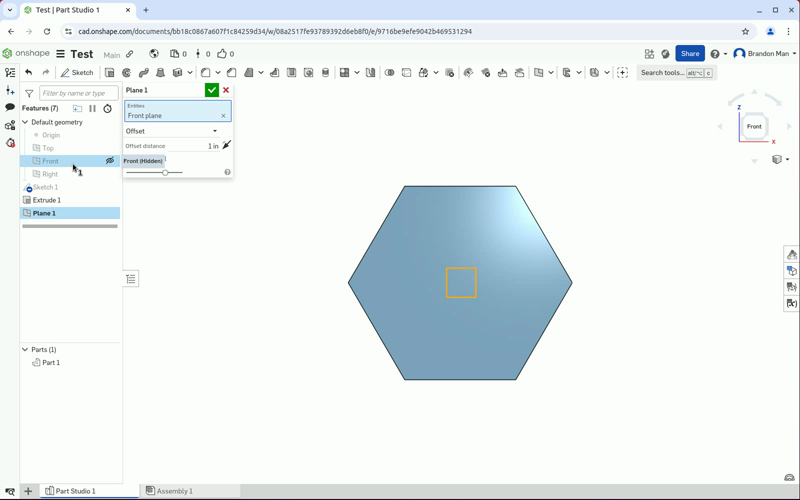
key(tab, 2)
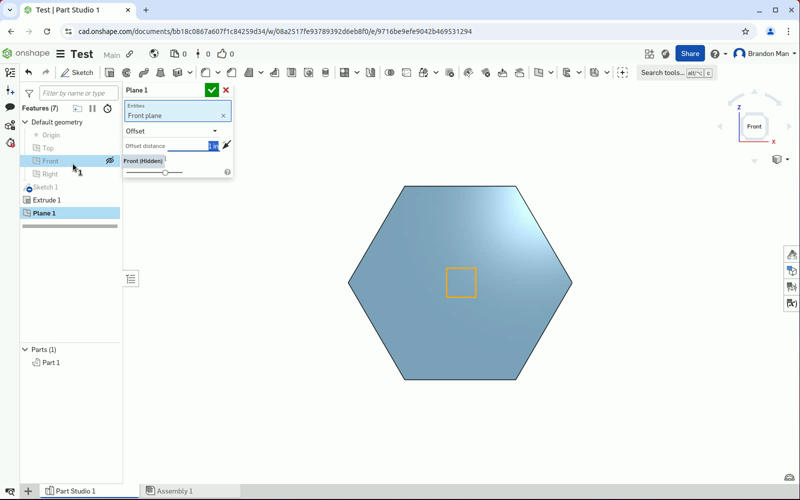
text(17.562)
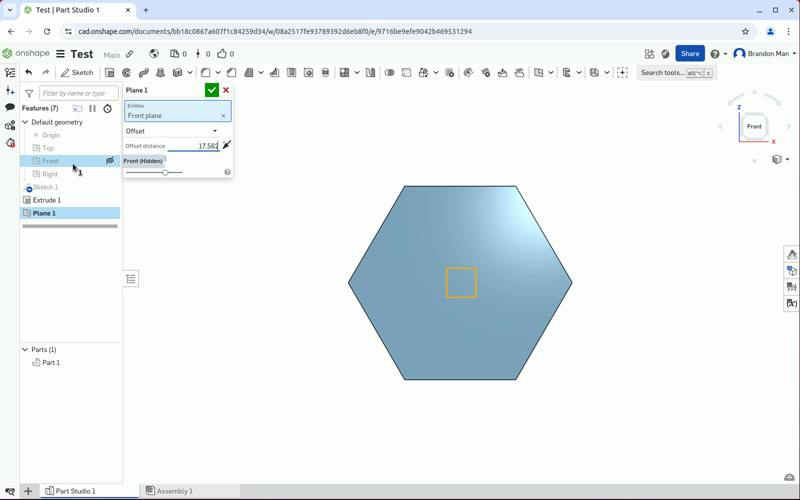
key(enter, 2)
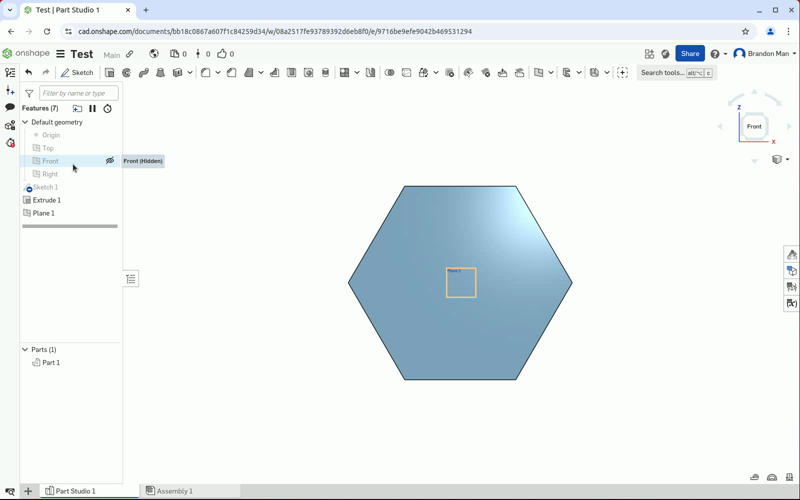
key(shift+s)
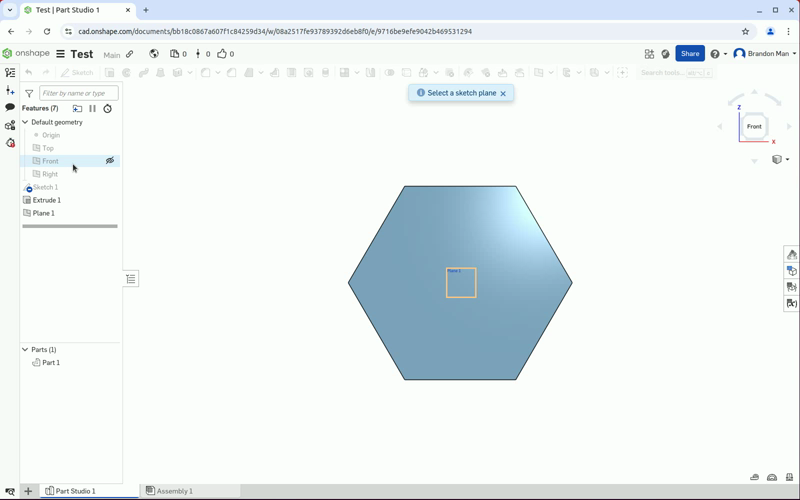
mouse_move(73, 215)
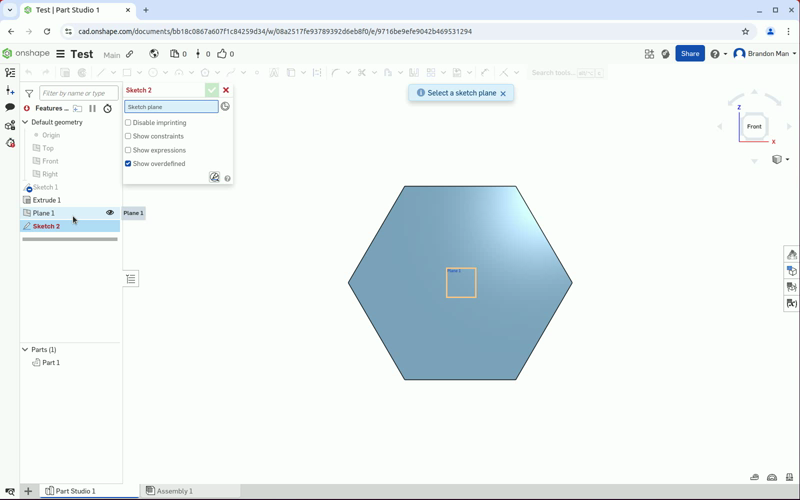
click(73, 215)
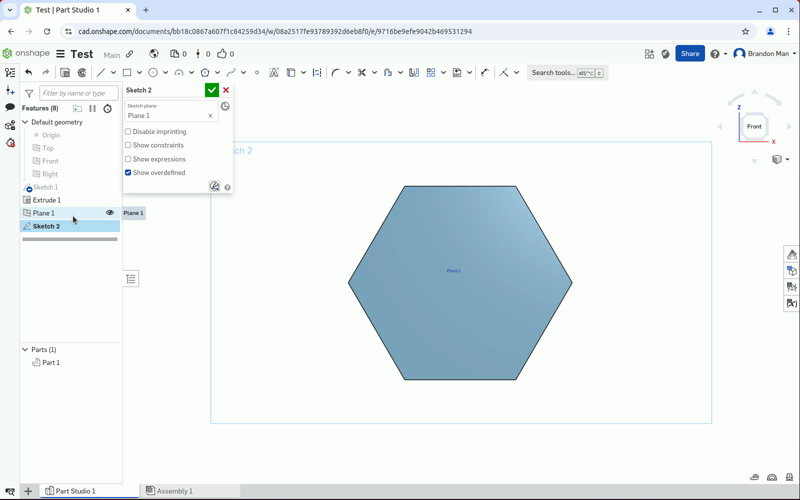
mouse_move(73, 352)
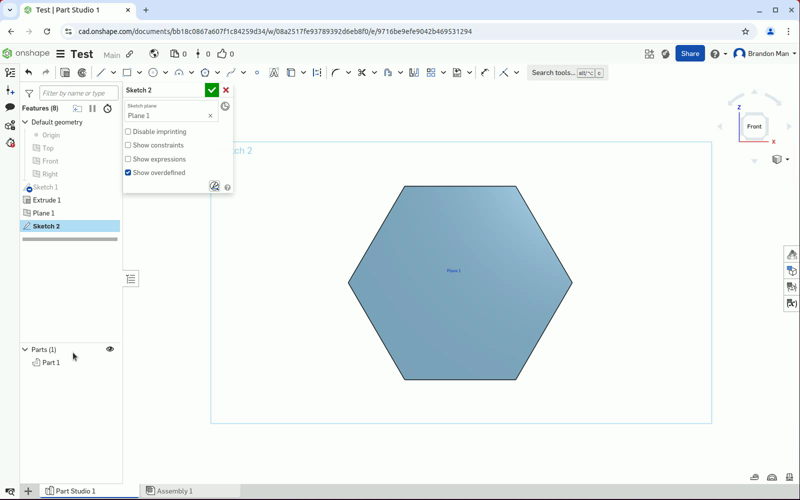
key(y)
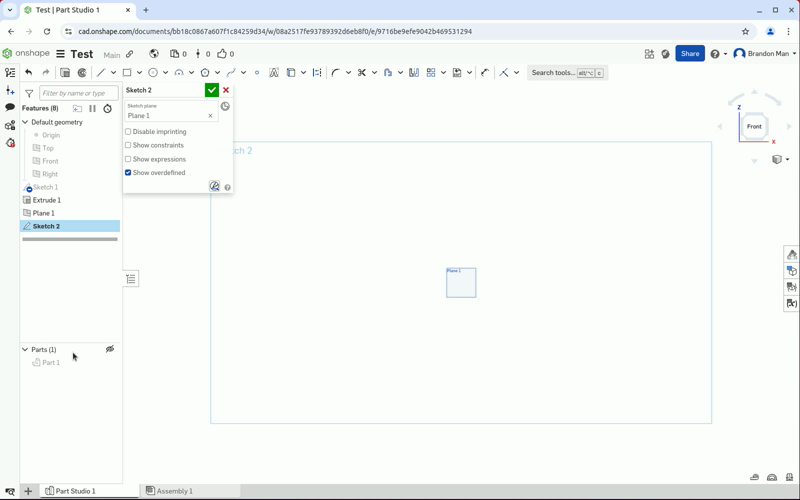
key(l)
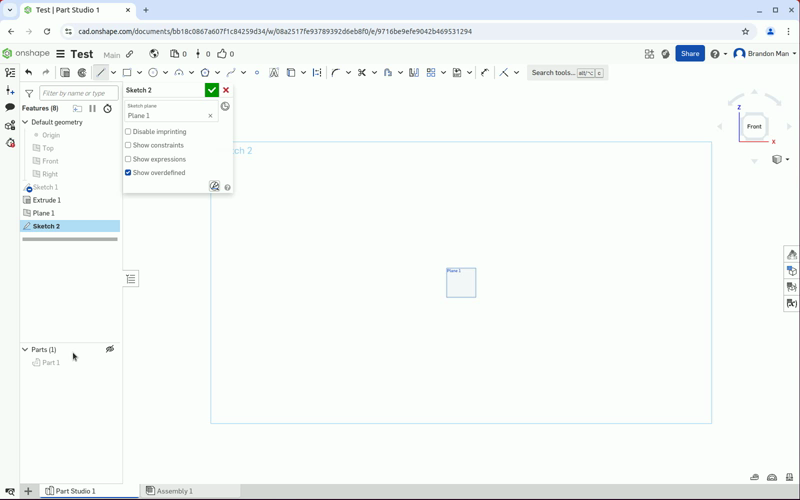
key_down(shift)
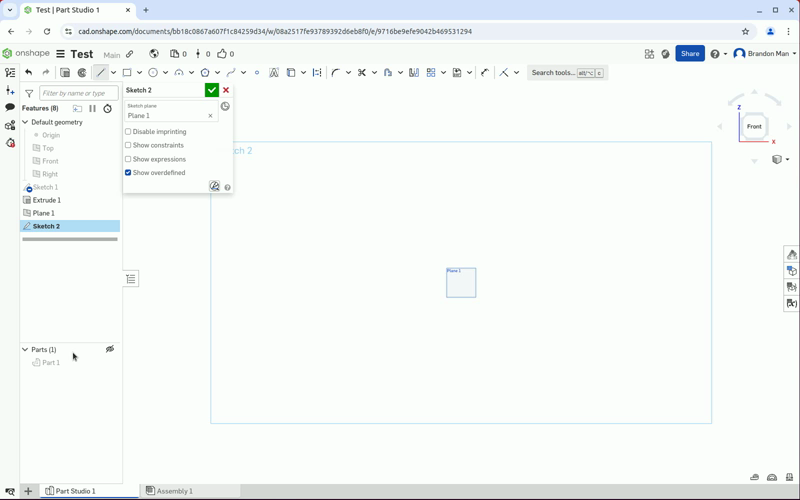
mouse_move(386, 282)
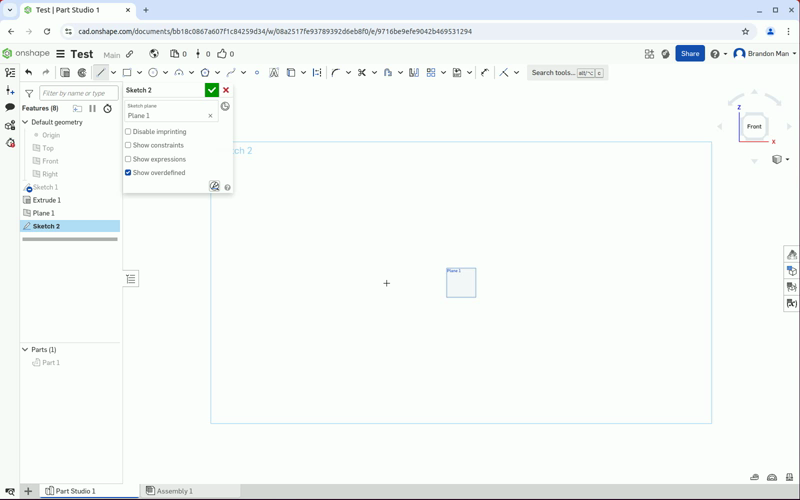
click(386, 282)
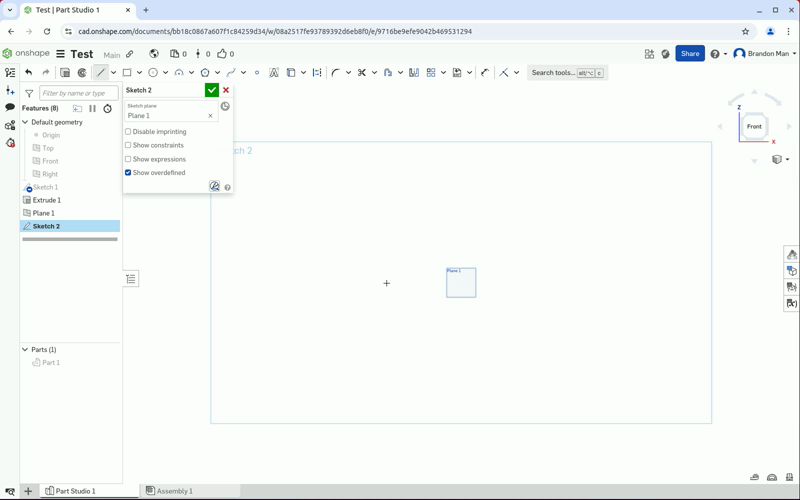
key_up(shift)
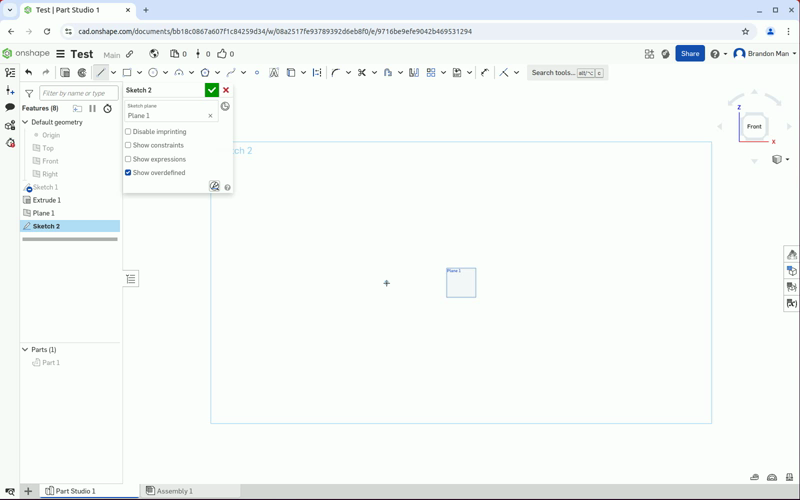
key_down(shift)
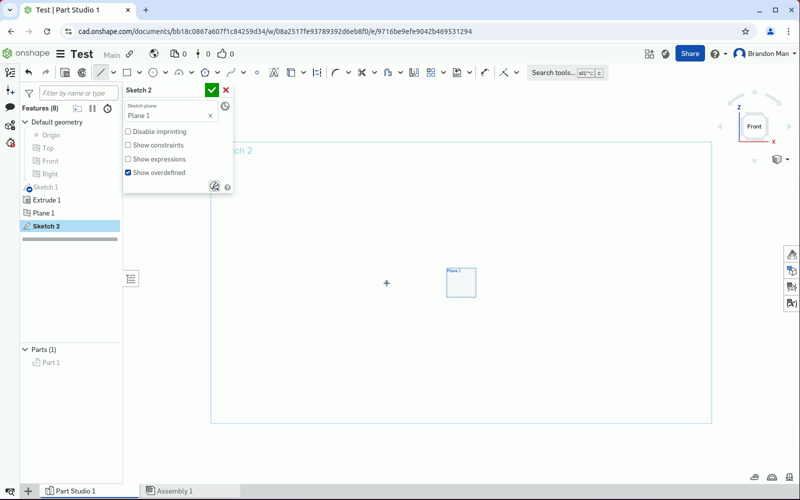
mouse_move(424, 347)
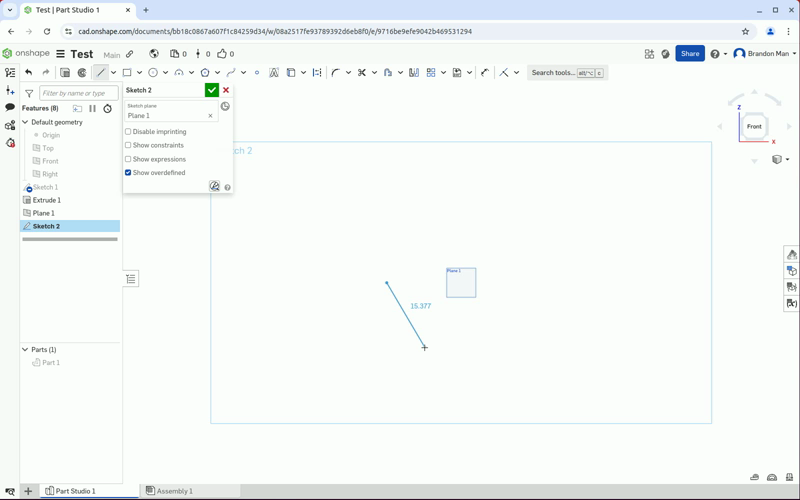
click(424, 347)
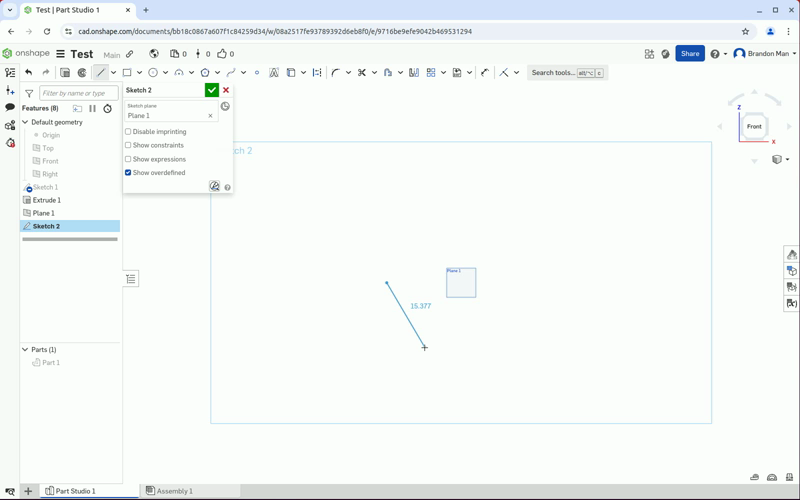
key_up(shift)
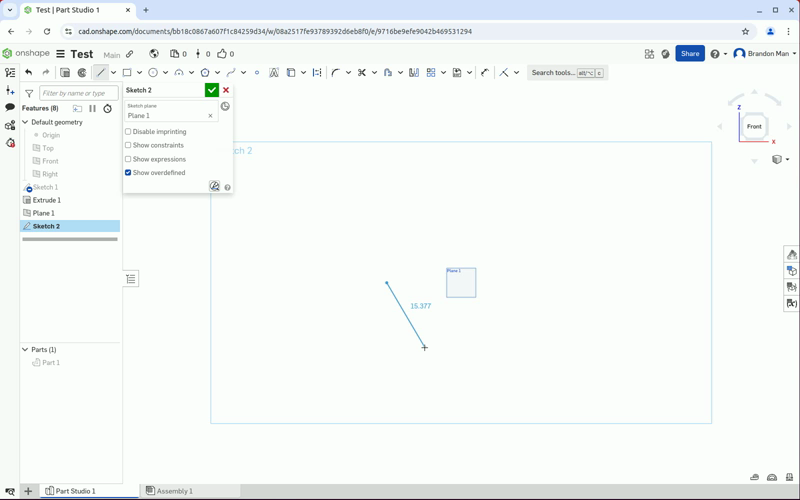
key_down(shift)
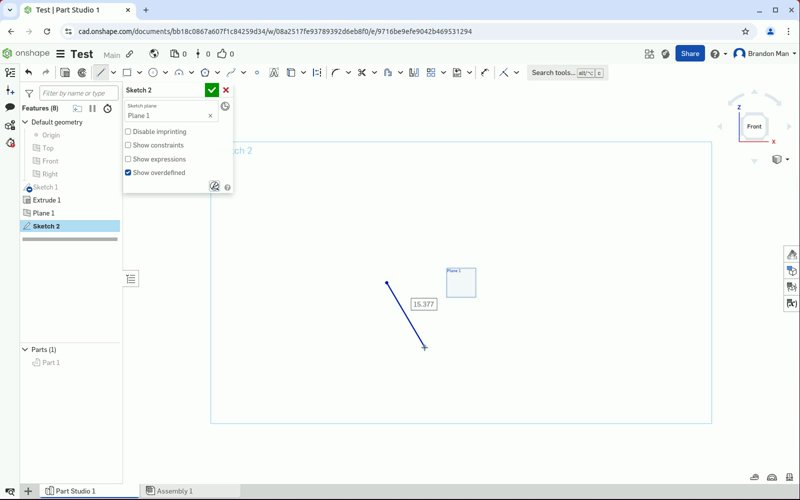
mouse_move(498, 347)
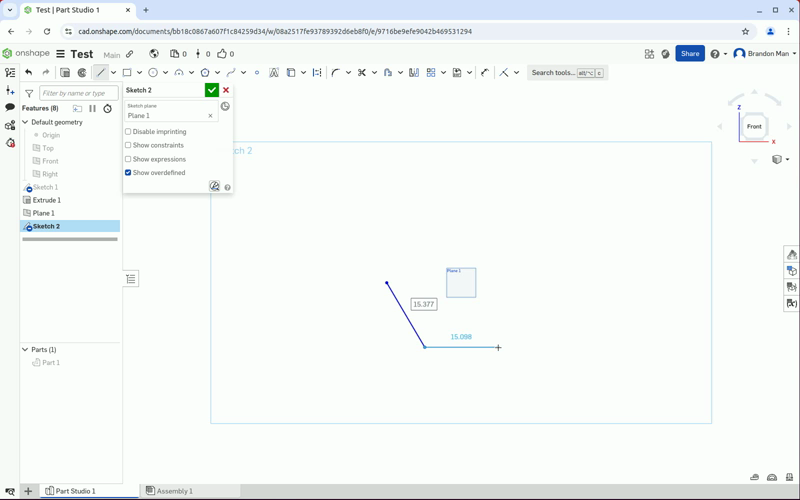
click(498, 347)
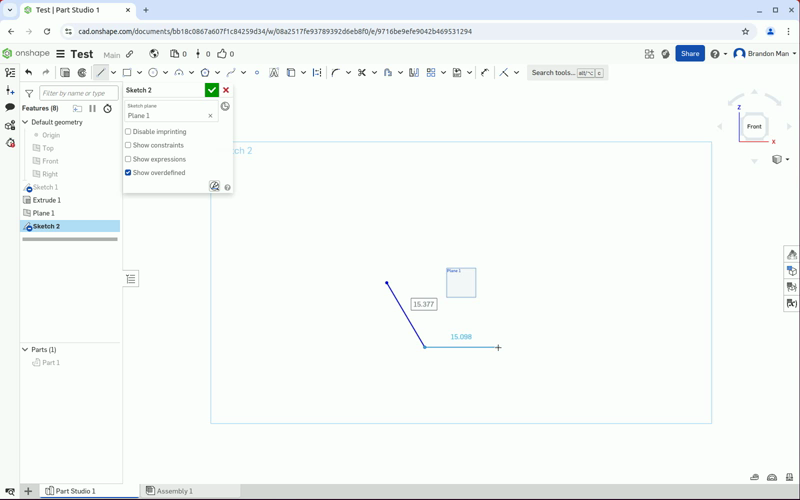
key_up(shift)
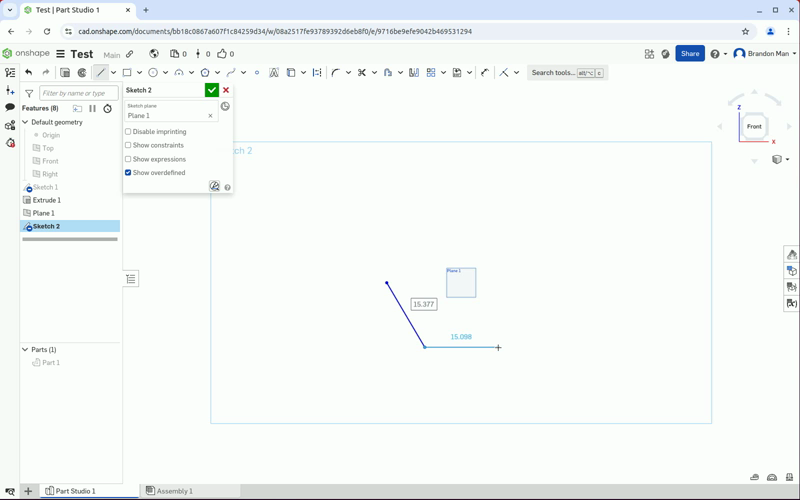
key_down(shift)
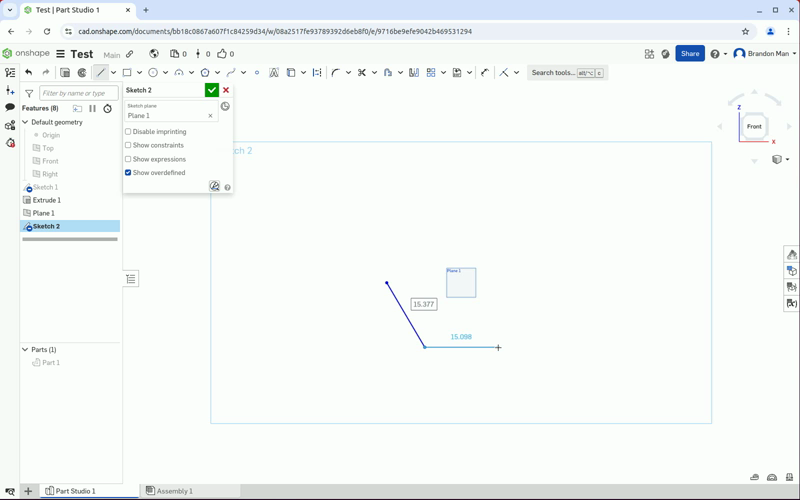
mouse_move(535, 282)
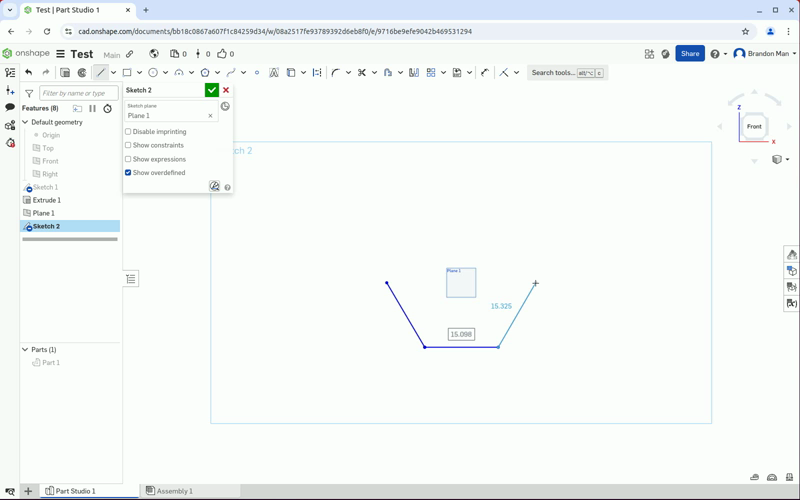
click(535, 282)
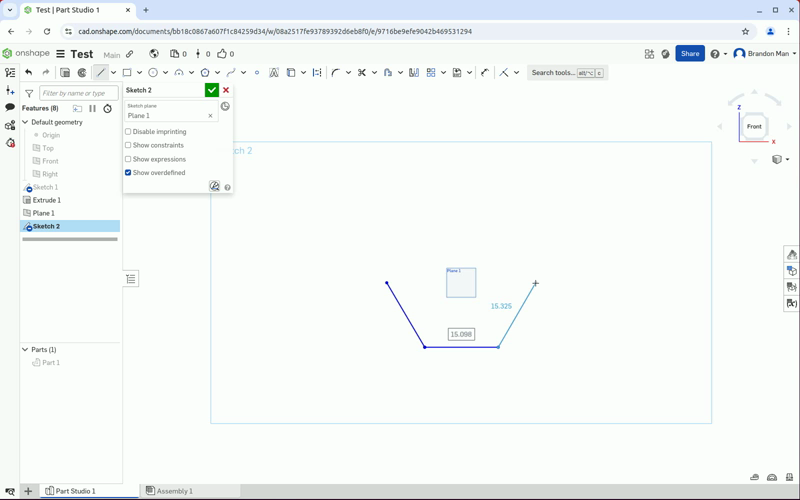
key_up(shift)
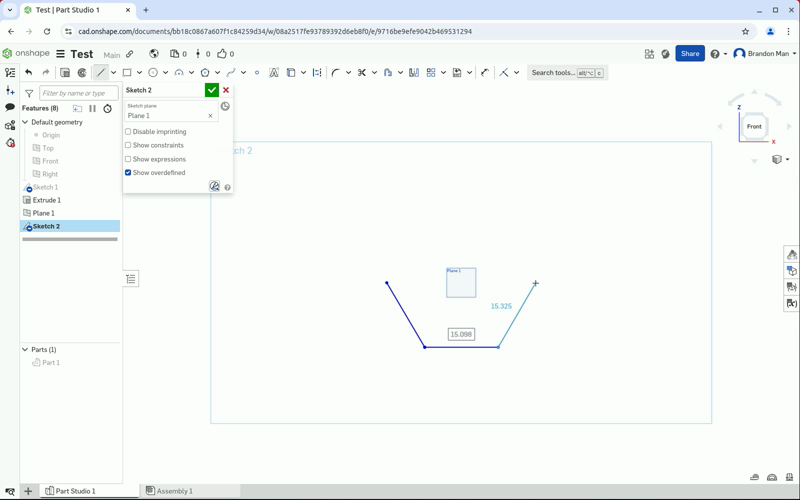
key_down(shift)
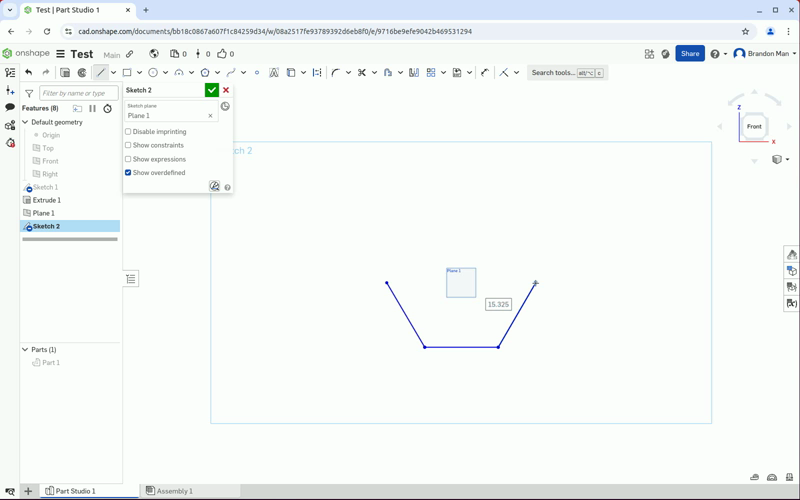
mouse_move(498, 218)
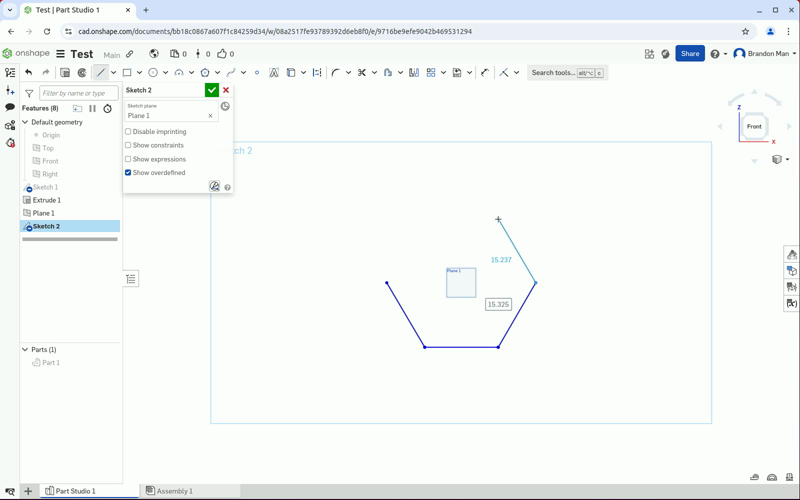
click(498, 218)
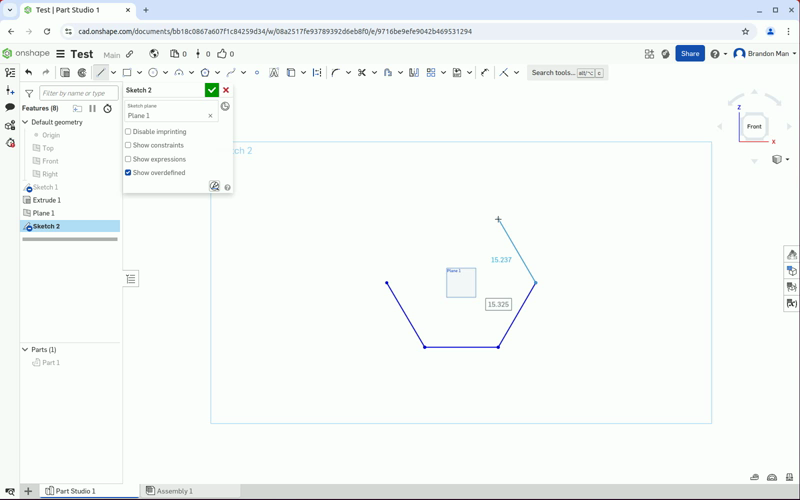
key_up(shift)
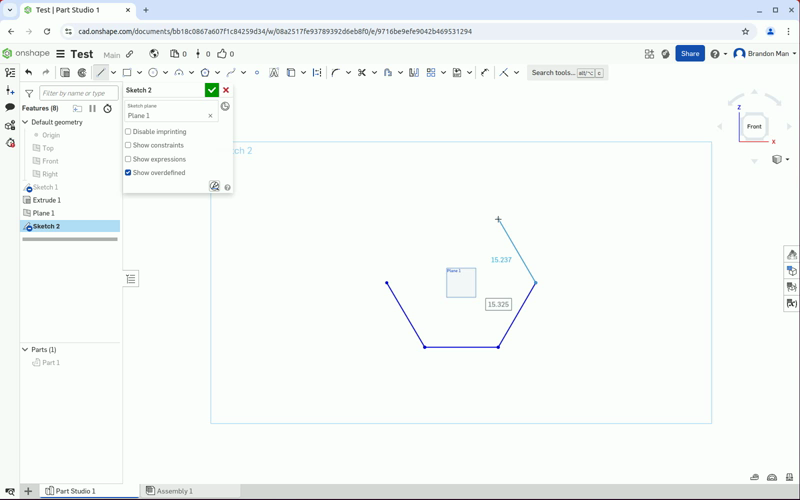
key_down(shift)
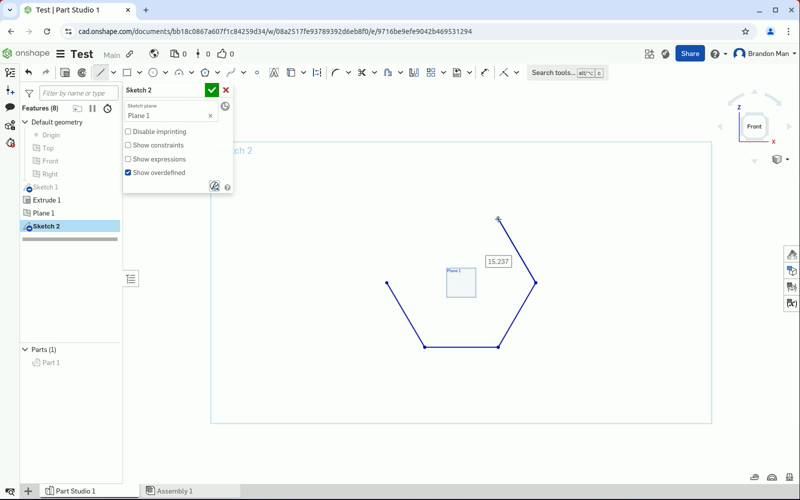
mouse_move(424, 218)
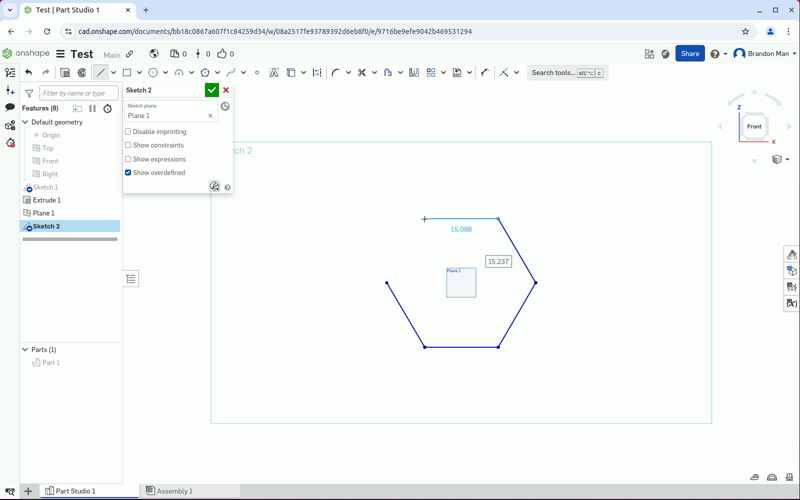
click(424, 218)
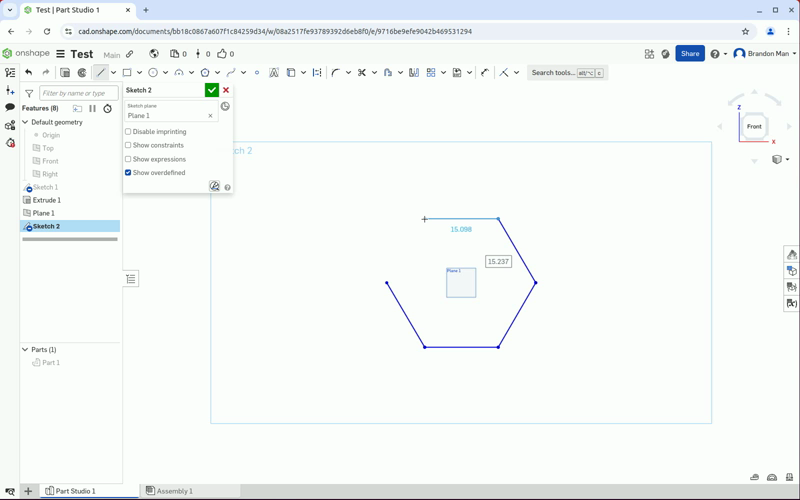
key_up(shift)
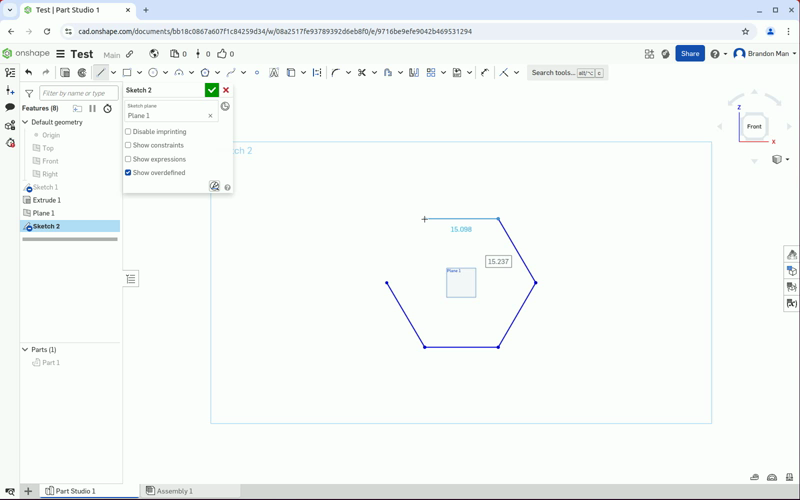
key_down(shift)
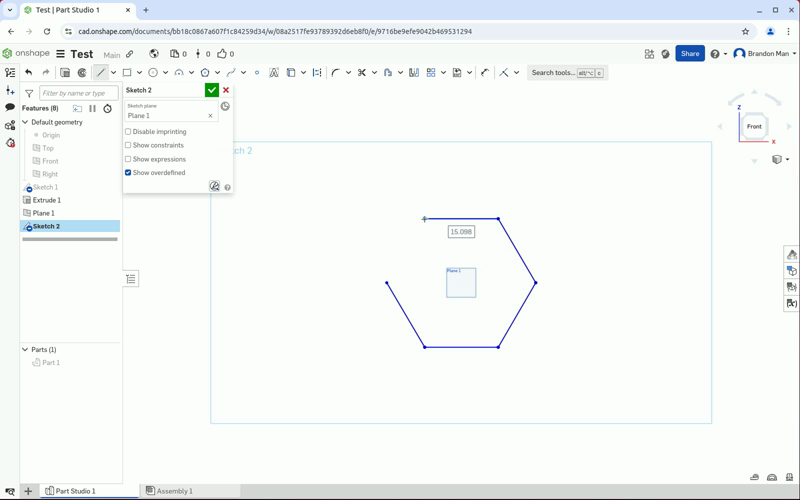
mouse_move(386, 282)
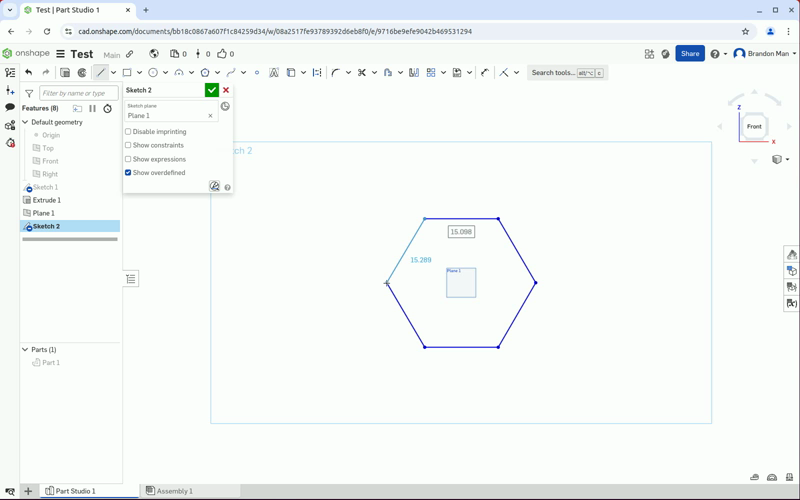
key_up(shift)
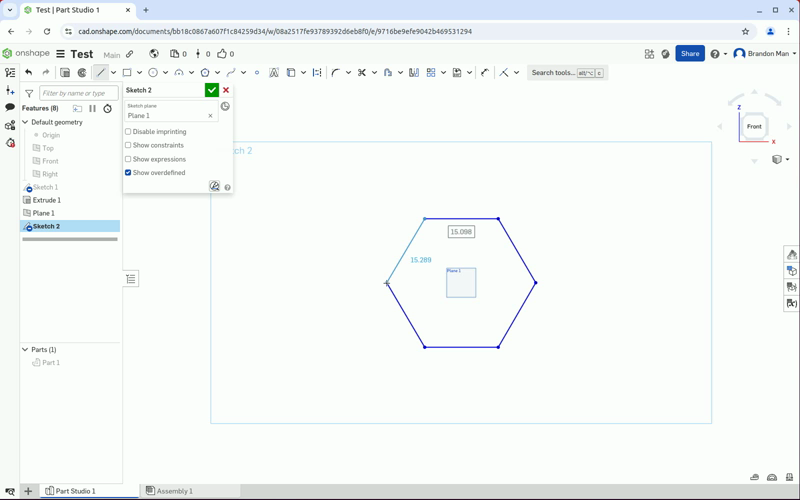
click(386, 282)
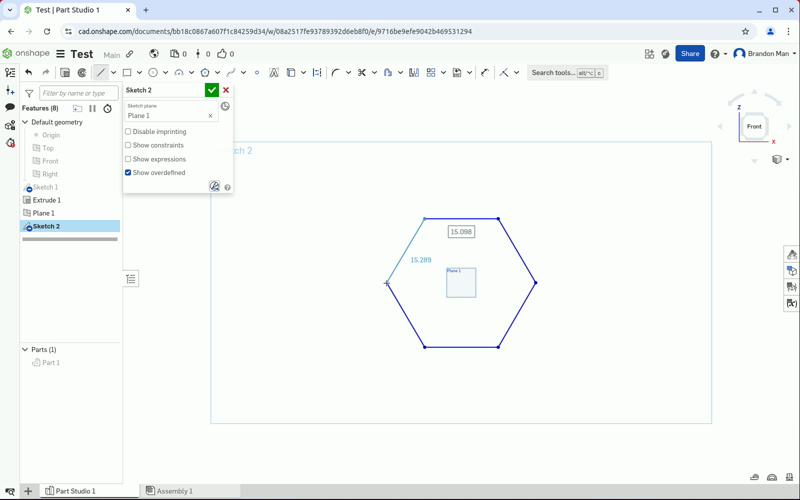
key(esc)
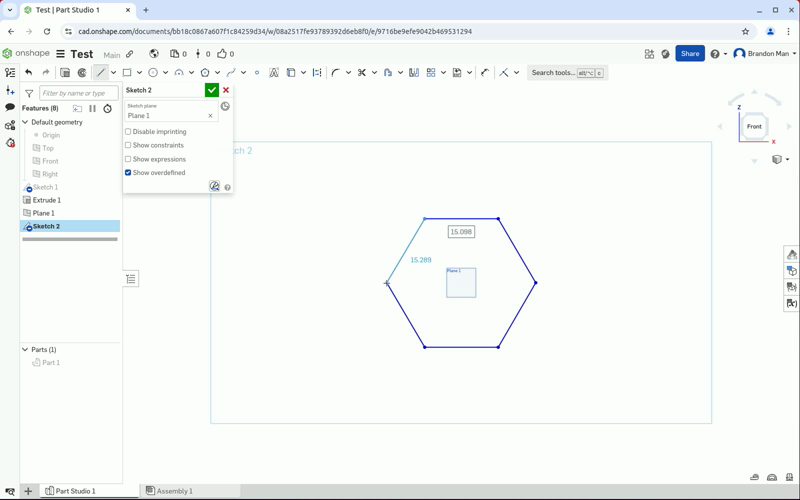
mouse_move(469, 247)
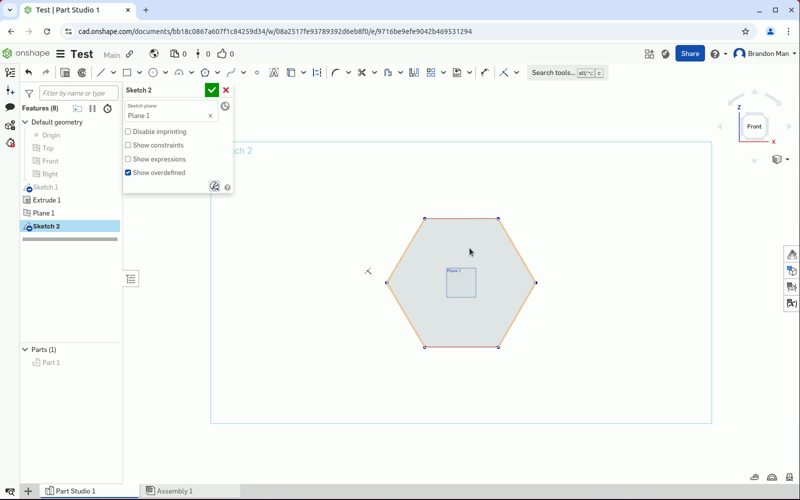
click(469, 247)
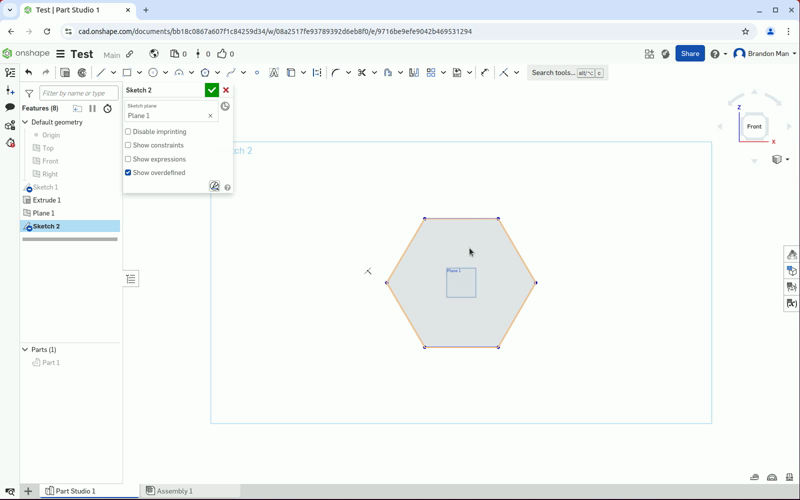
mouse_move(73, 352)
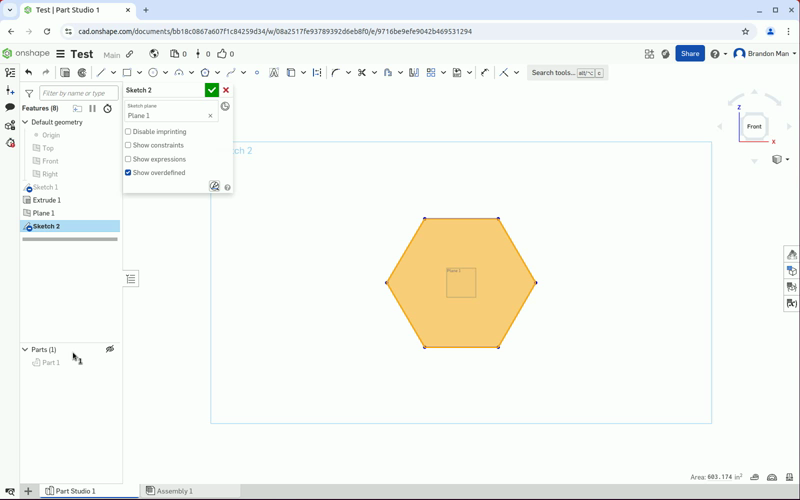
key(shift+y)
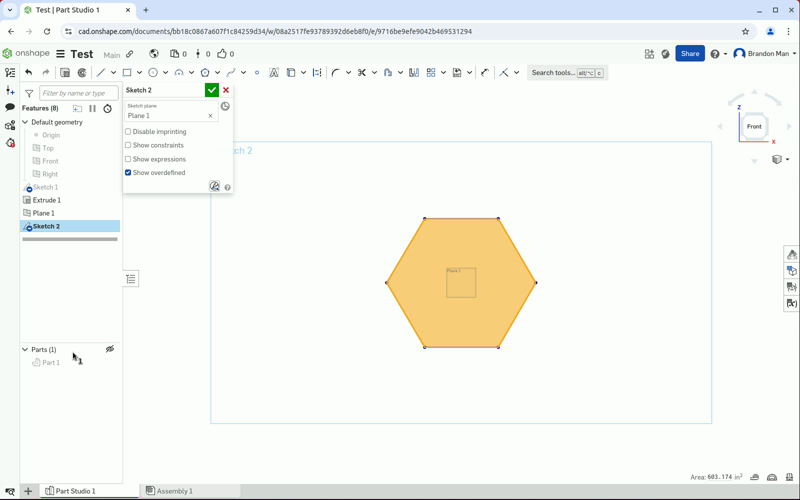
key(shift+e)
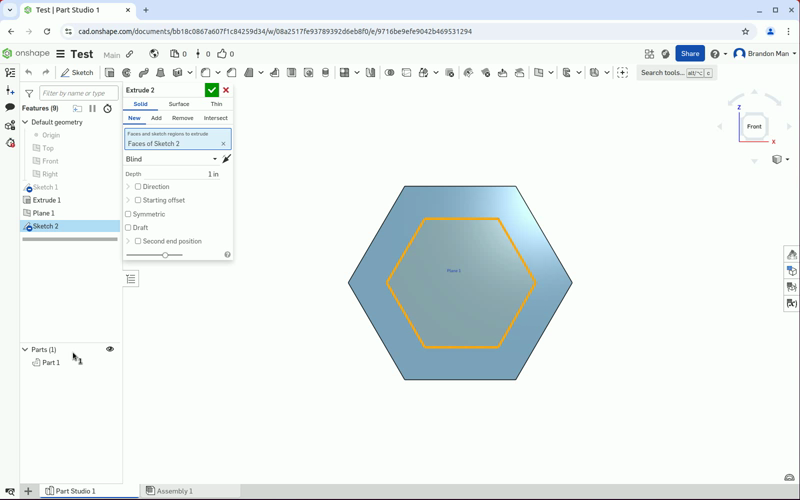
mouse_move(143, 106)
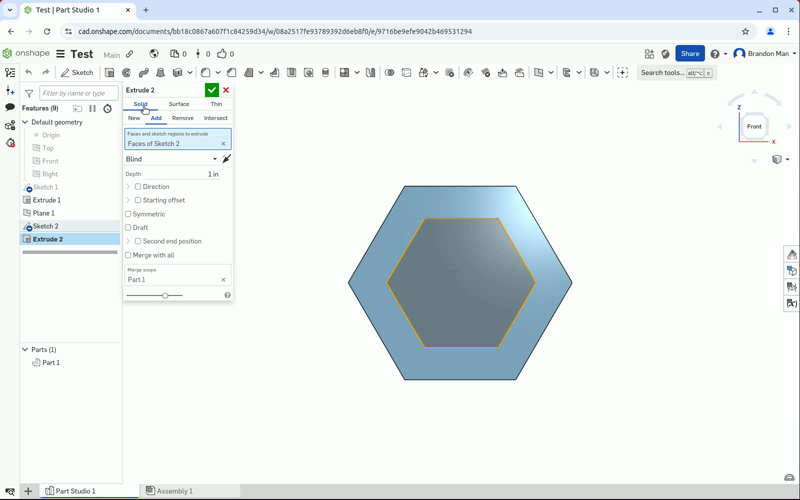
click(143, 106)
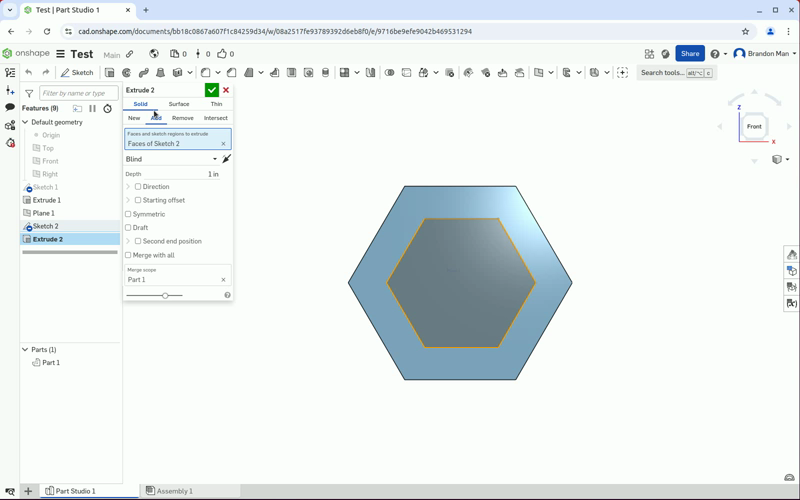
mouse_move(186, 120)
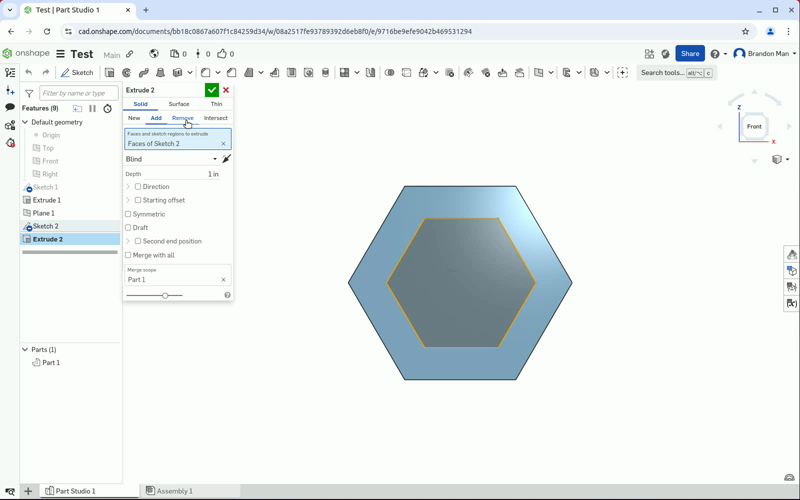
click(186, 120)
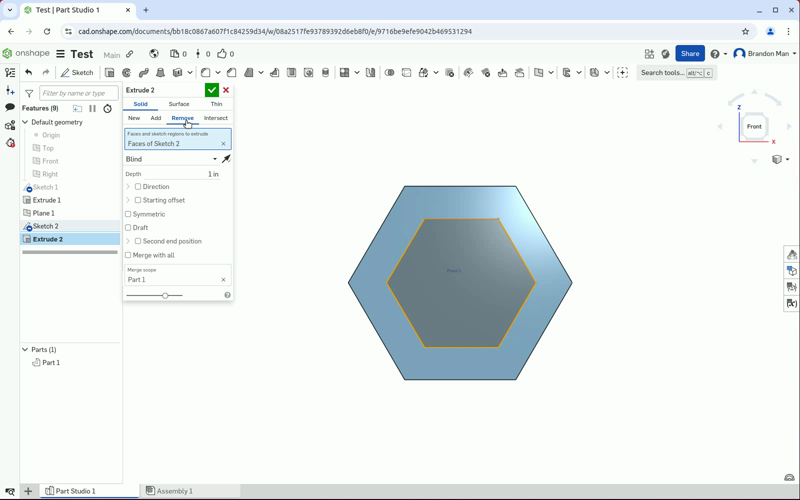
key(tab, 4)
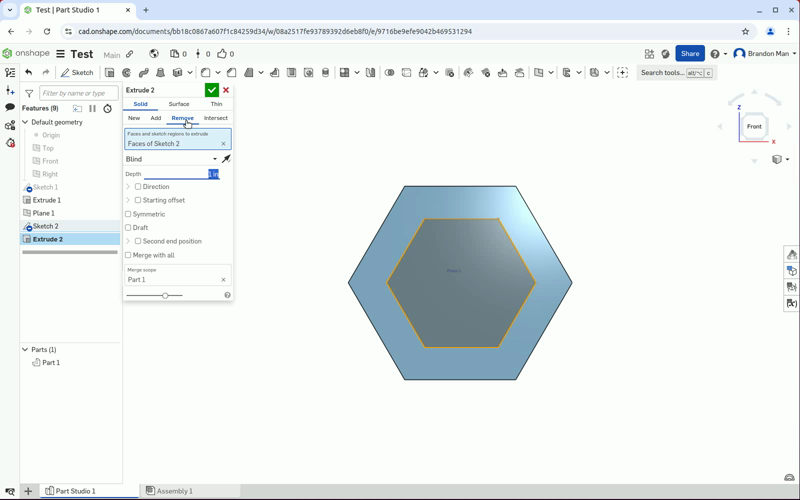
text(12.276)
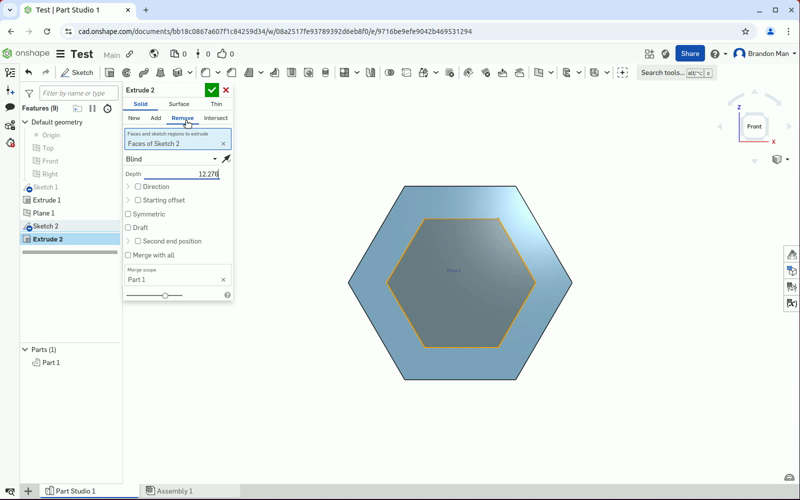
key(tab, 6)
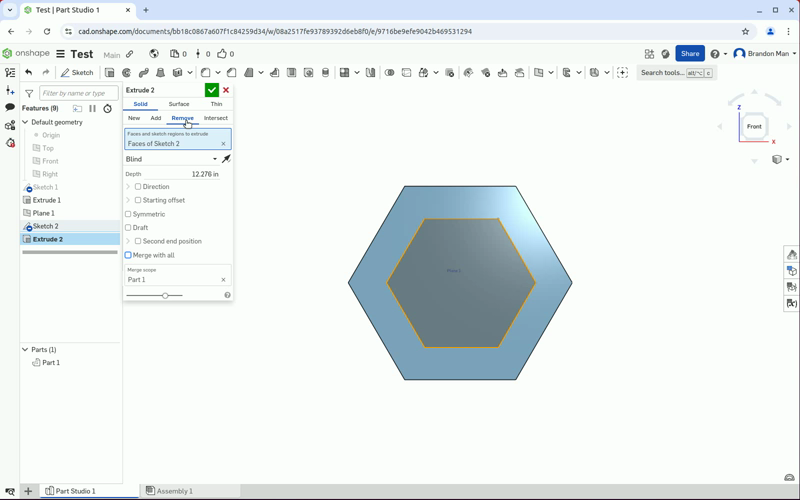
key(space)
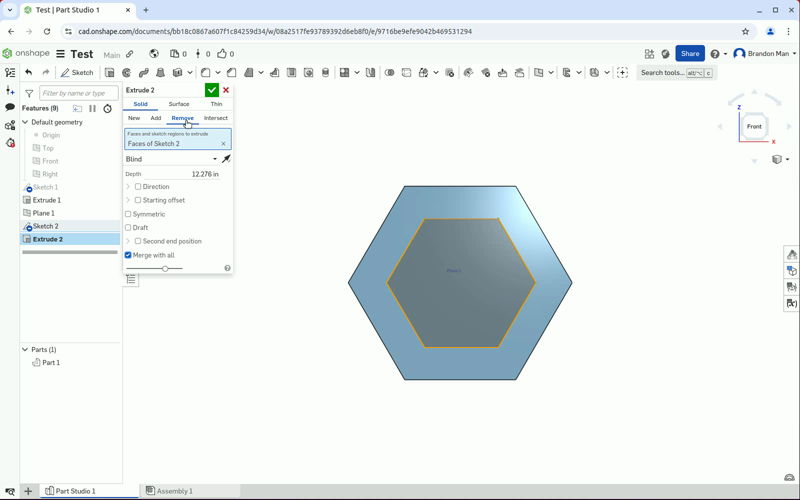
key(enter)
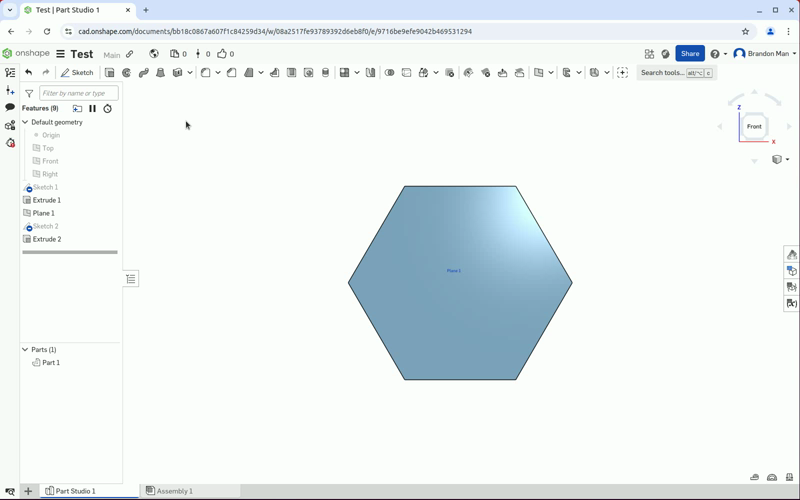
key(shift+h)
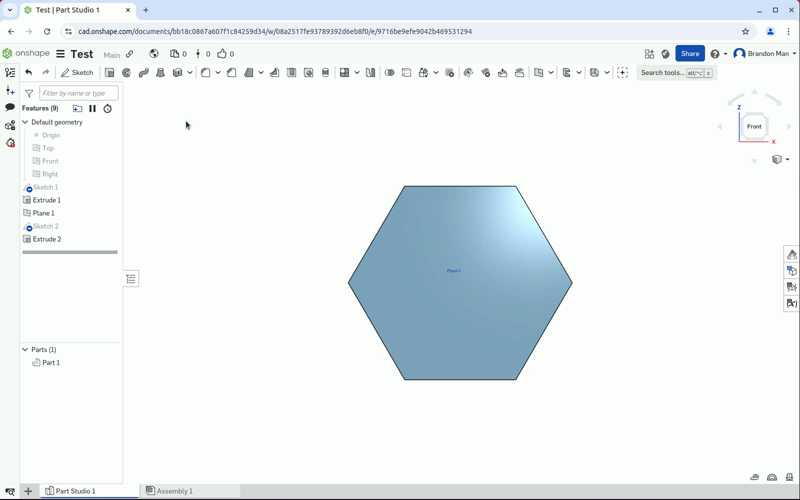
key(shift+h)
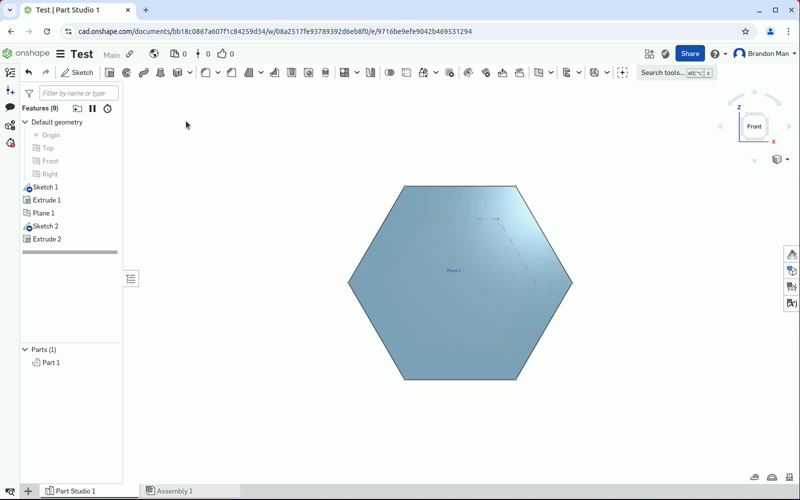
key(shift+7)
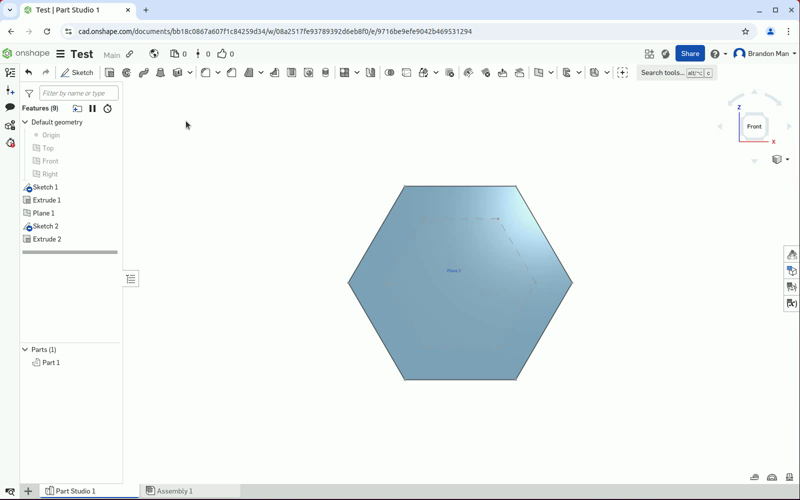
key(left, 2)
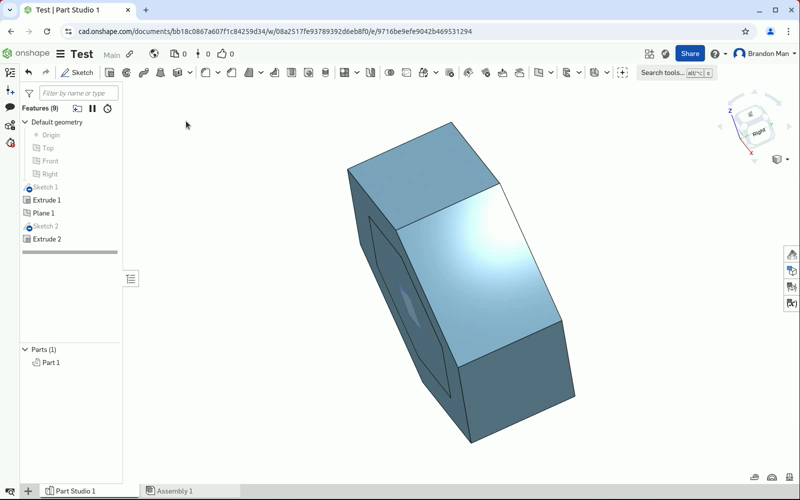
key(down, 2)
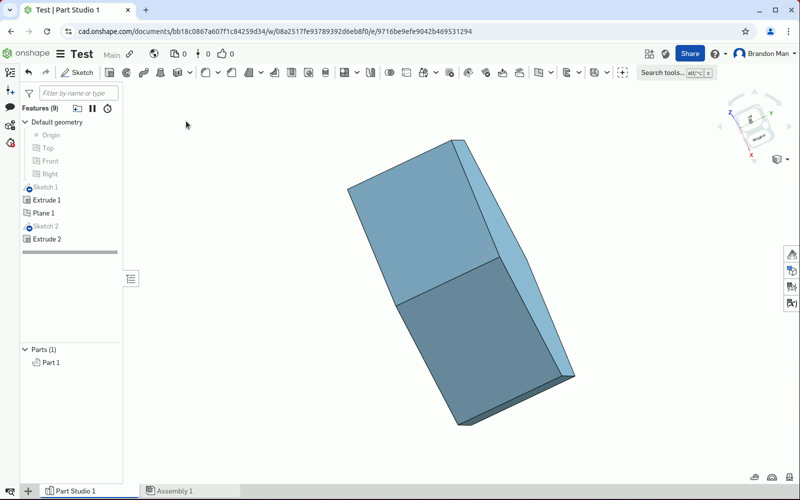
key(up, 2)
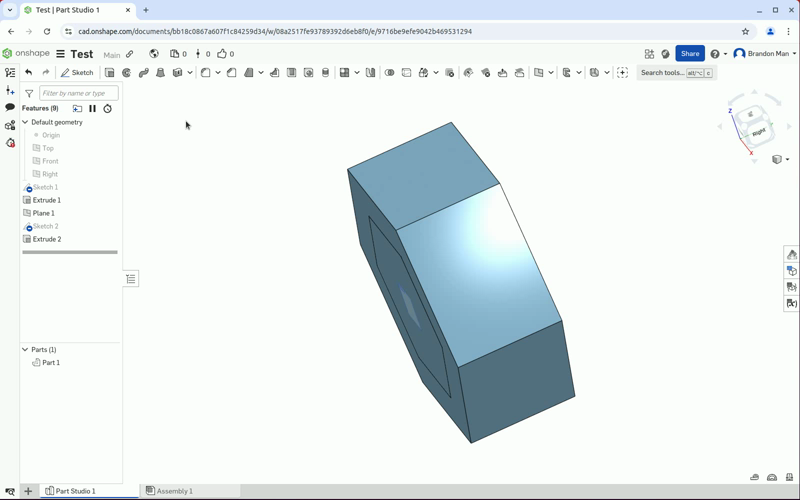
key(right, 2)
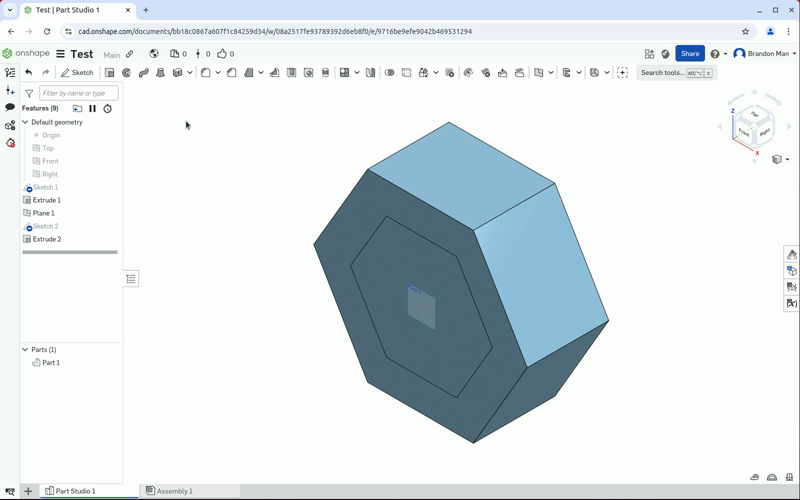
mouse_move(73, 189)
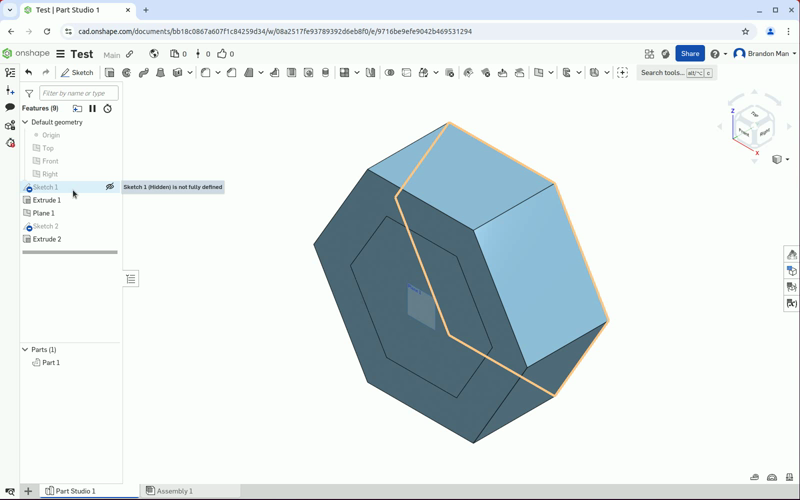
click(73, 189)